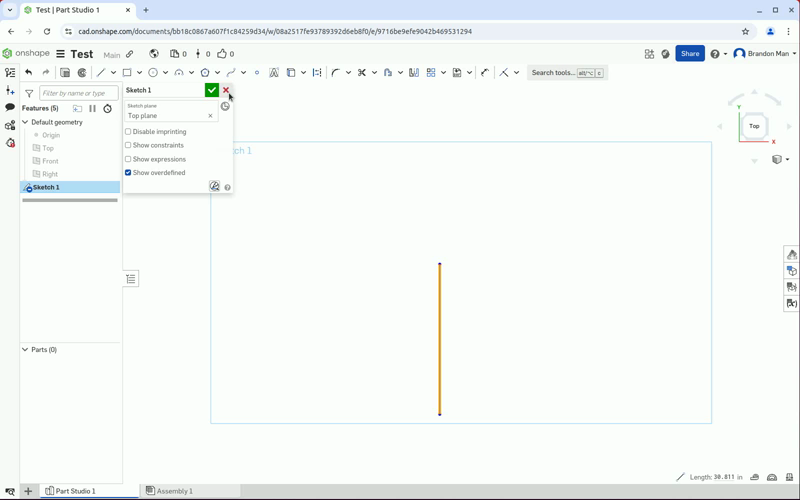
key(shift+h)
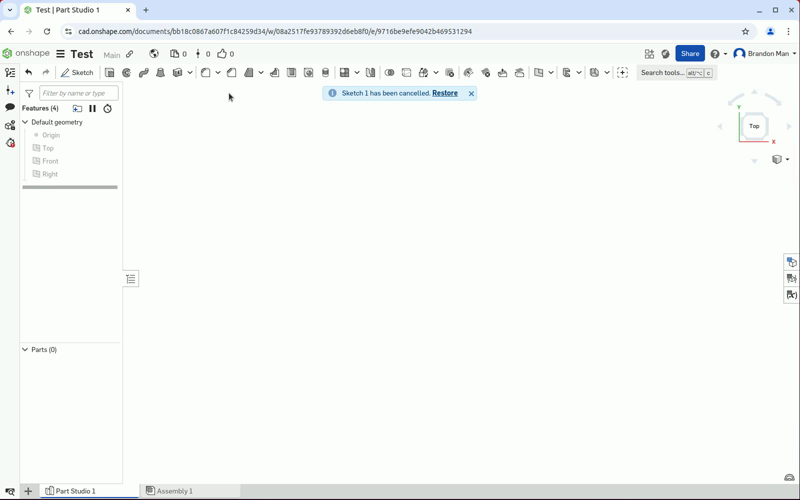
mouse_move(73, 352)
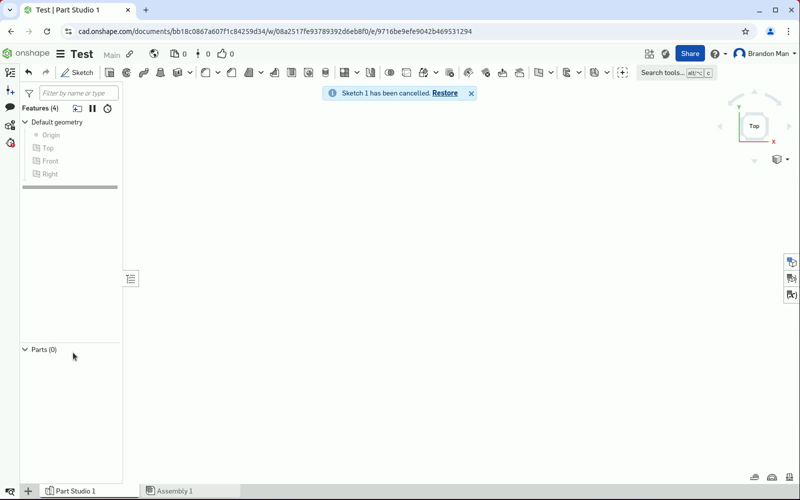
key(y)
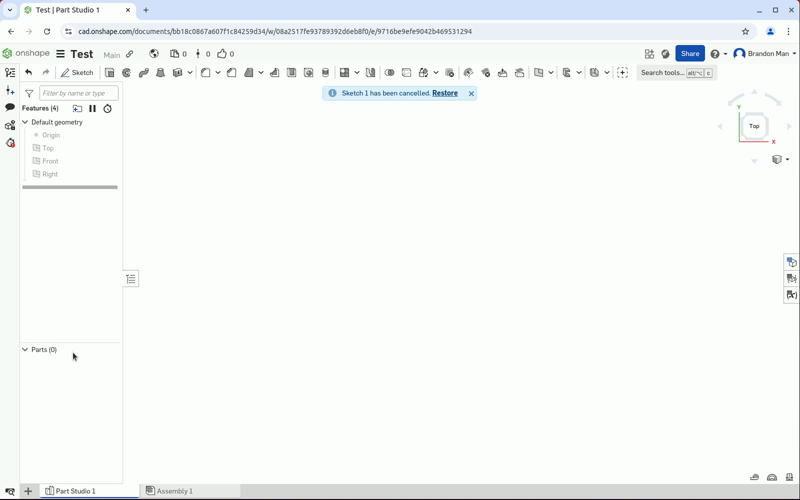
key(shift+p)
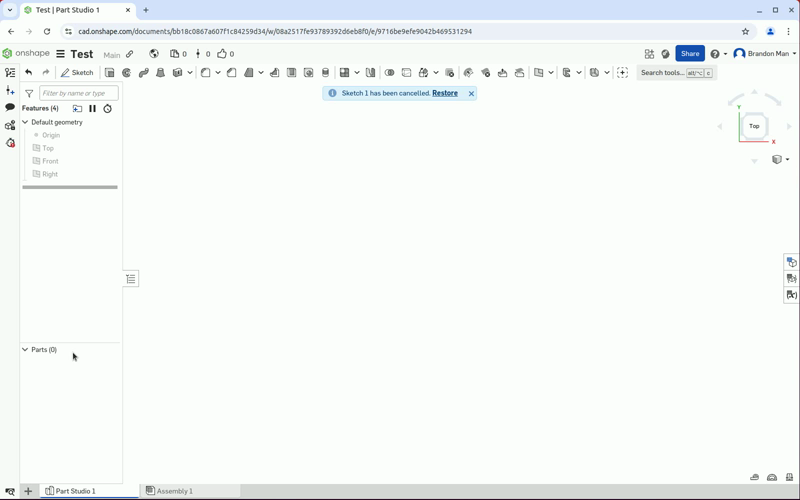
key(space)
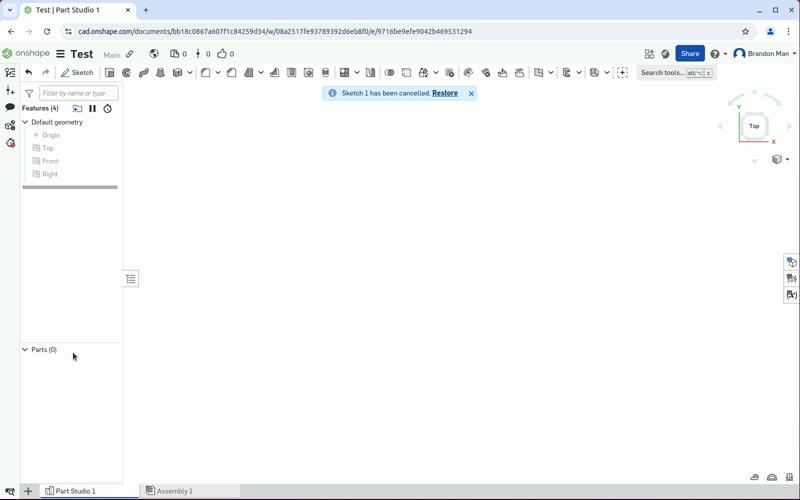
key_down(shift)
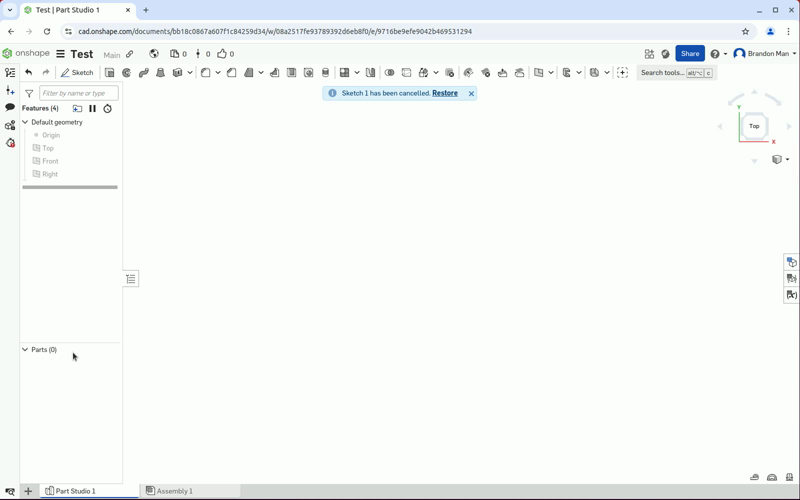
key(up)
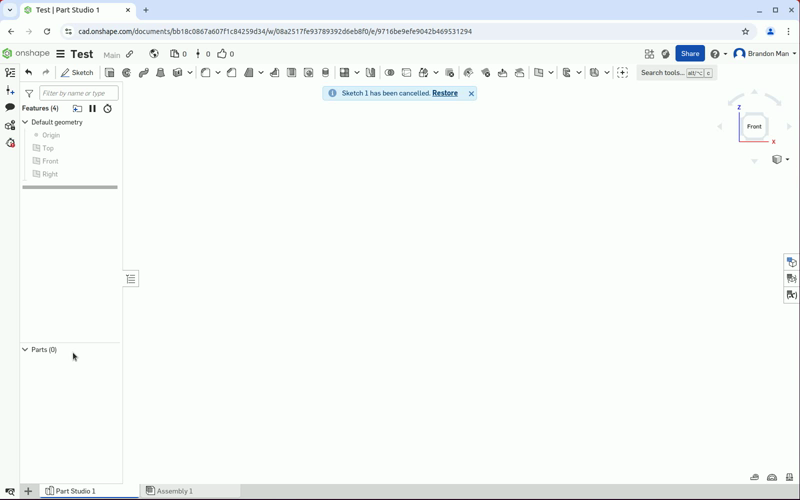
key_up(shift)
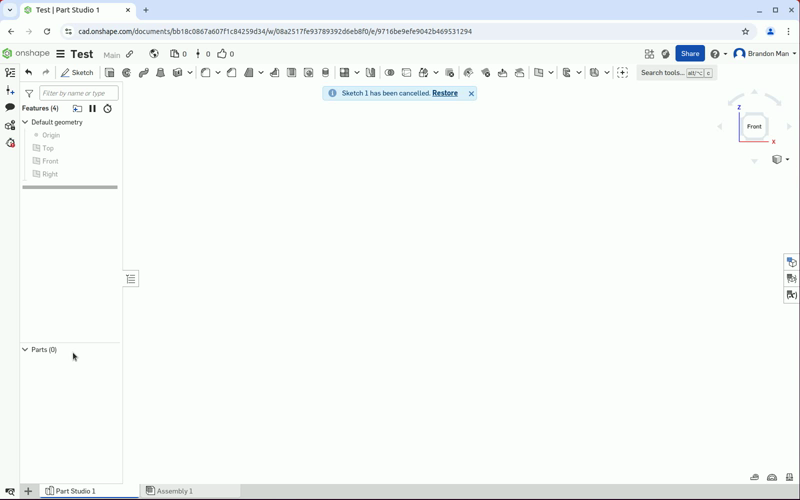
mouse_move(73, 352)
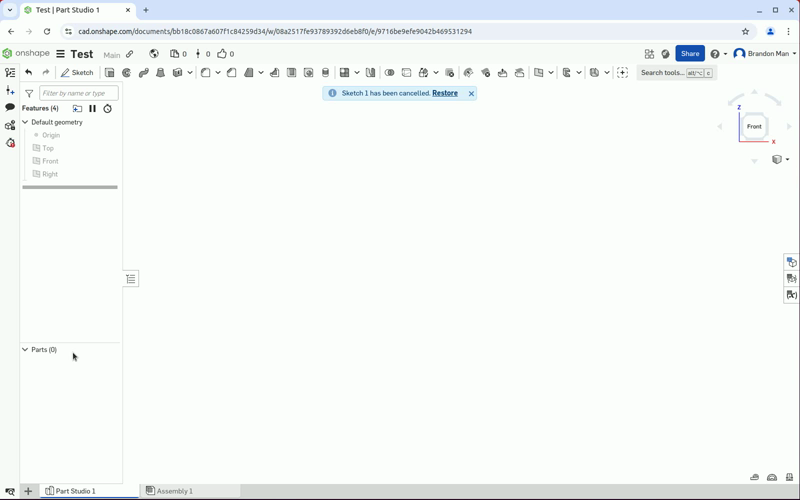
key(shift+y)
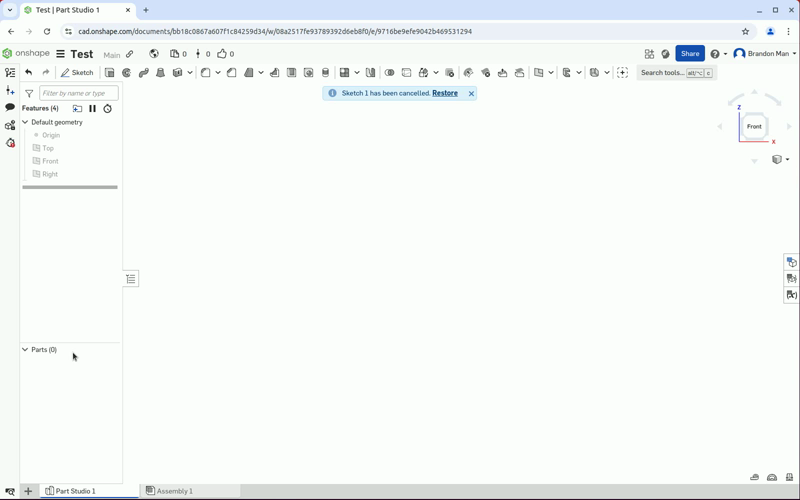
key(shift+s)
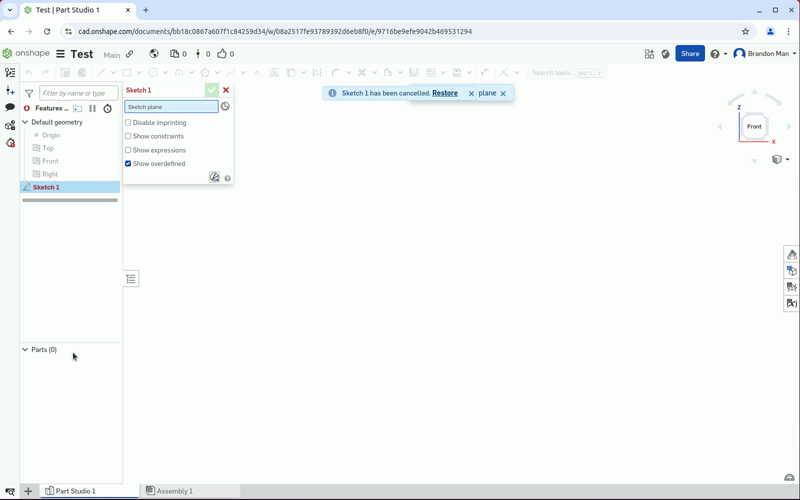
mouse_move(73, 163)
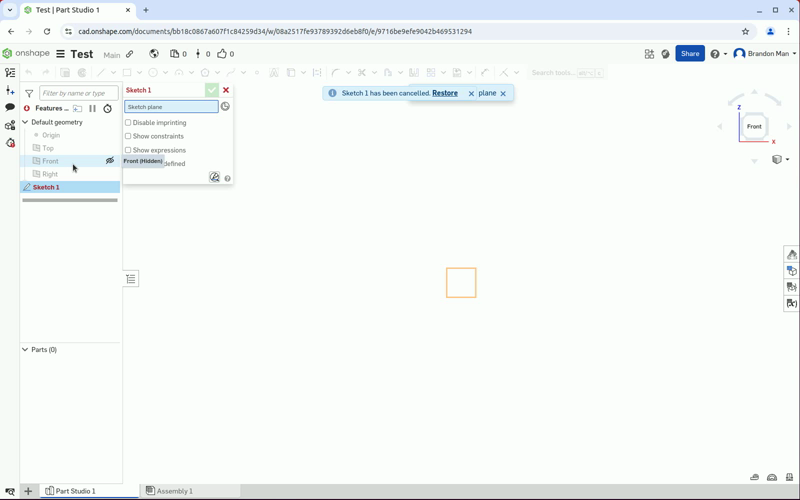
click(73, 163)
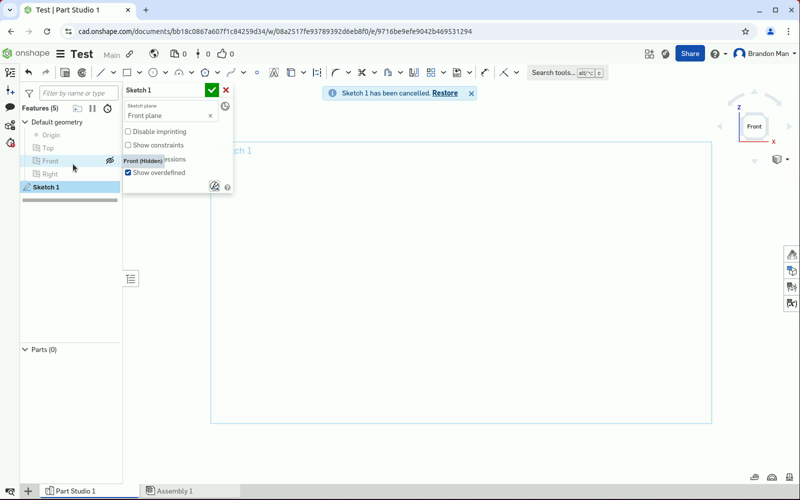
mouse_move(73, 352)
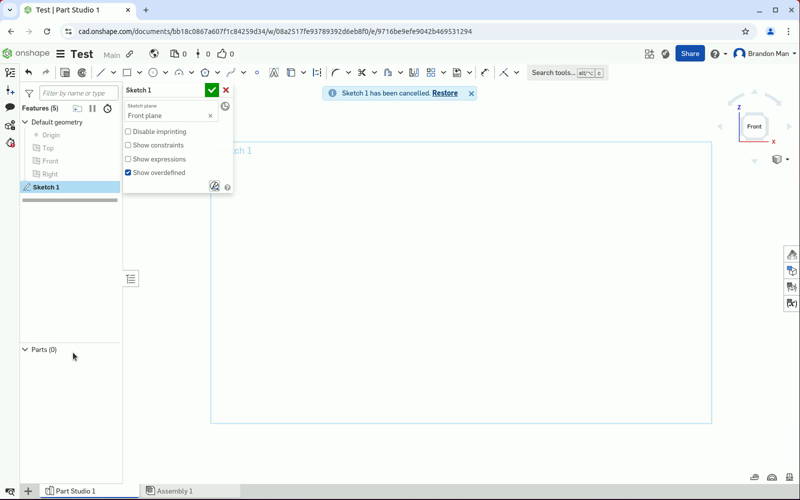
key(y)
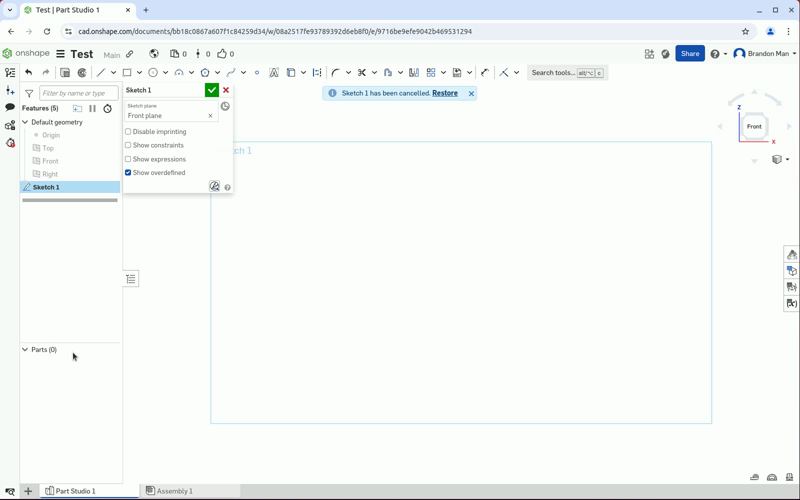
key(l)
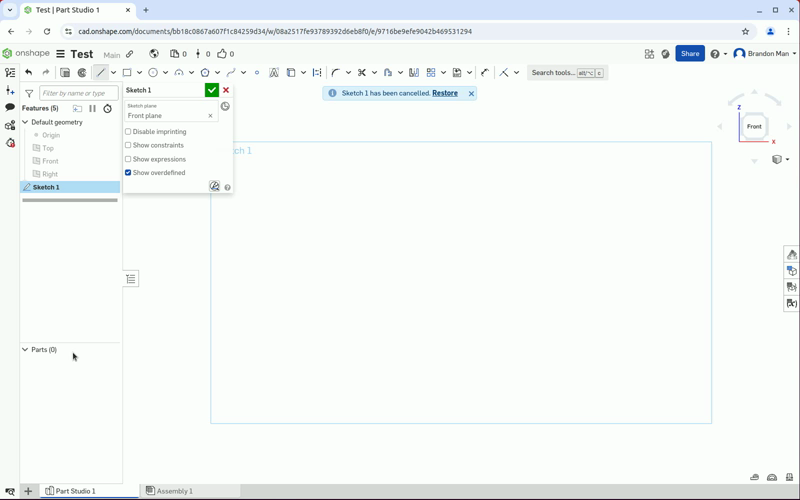
key_down(shift)
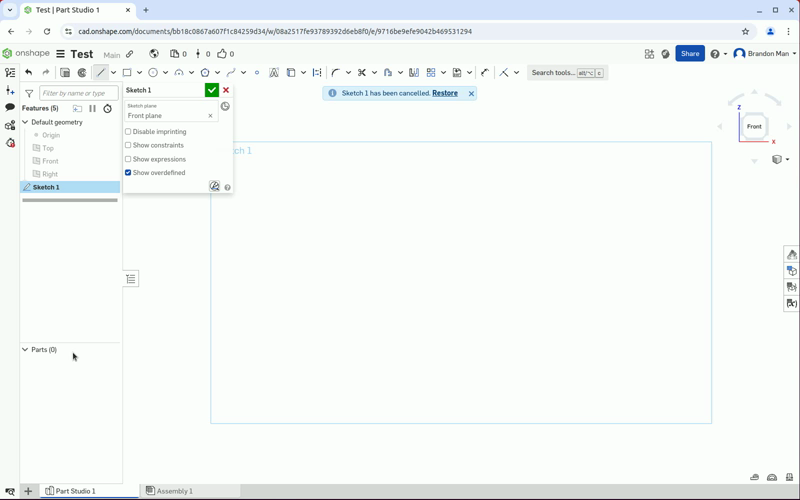
mouse_move(405, 192)
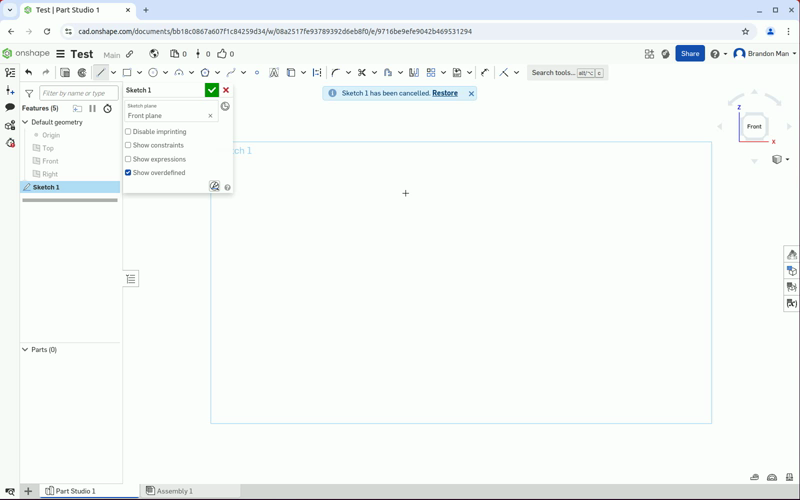
click(405, 192)
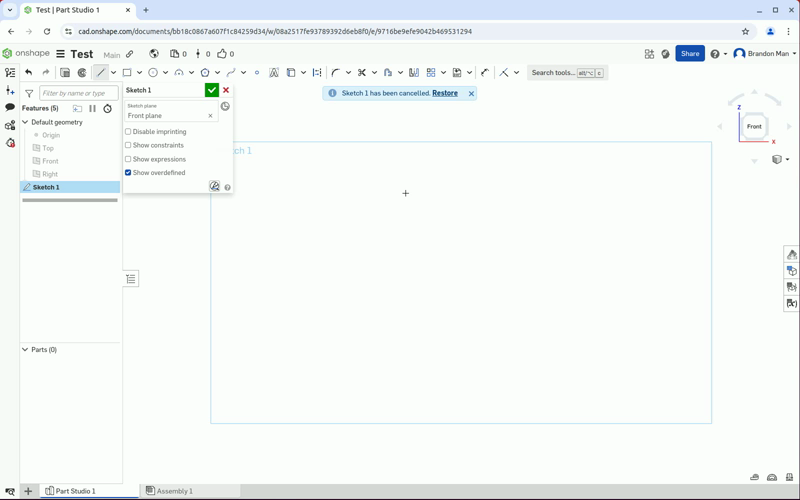
key_up(shift)
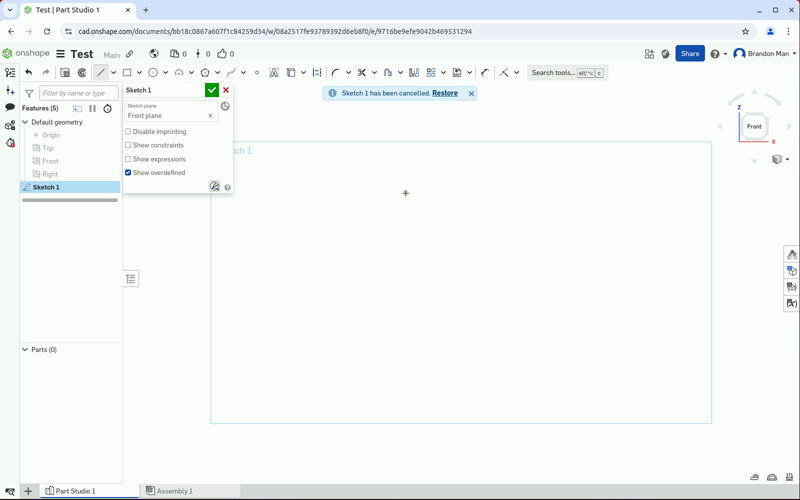
key_down(shift)
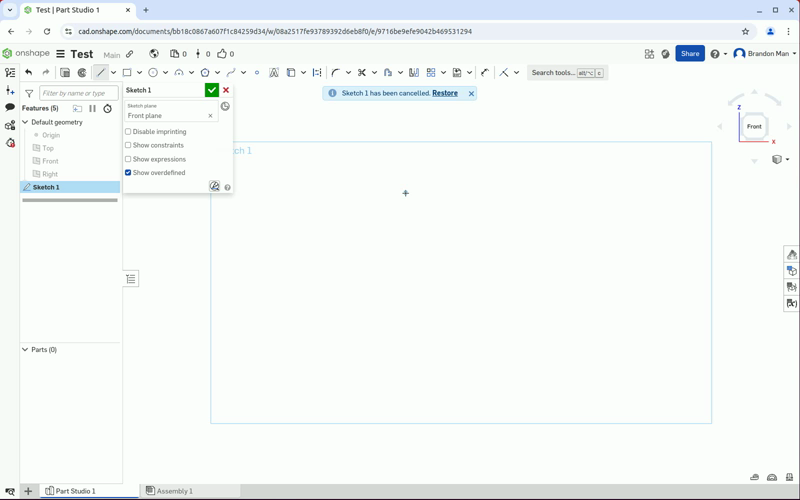
mouse_move(543, 192)
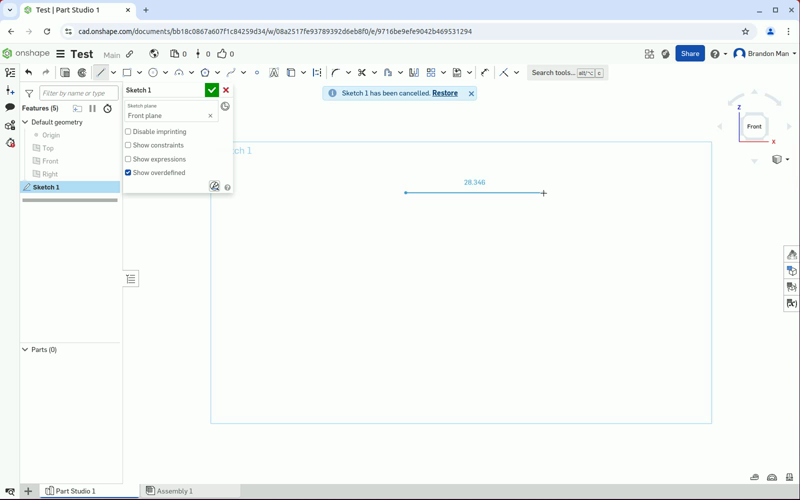
click(543, 192)
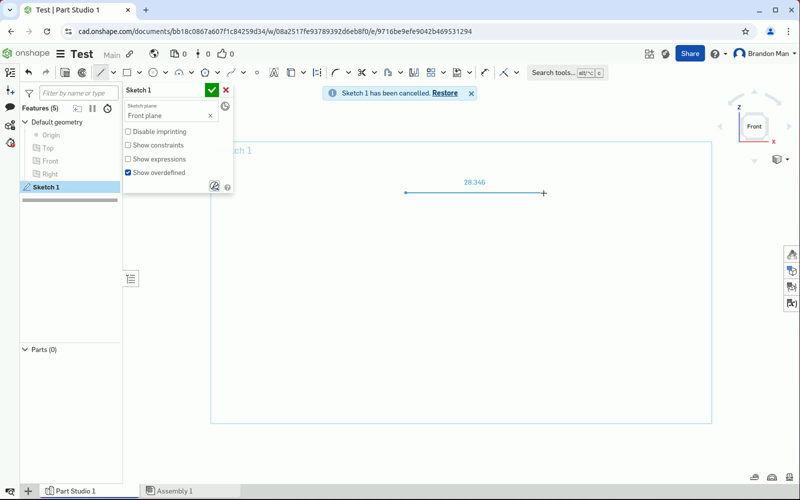
key_up(shift)
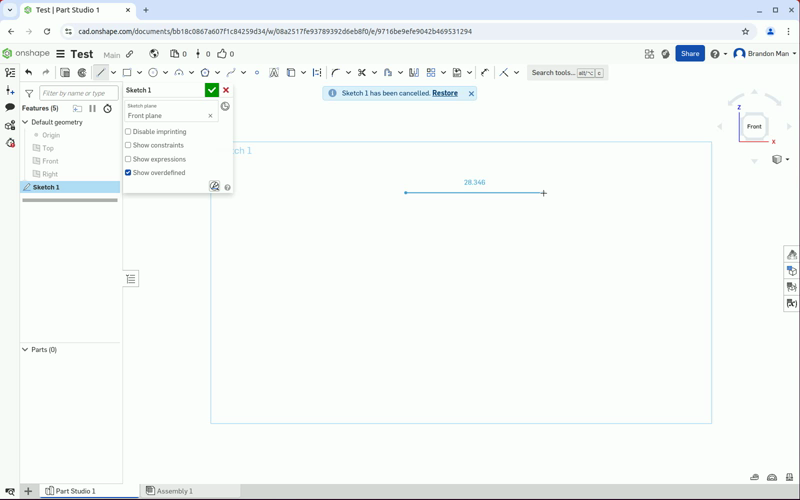
key_down(shift)
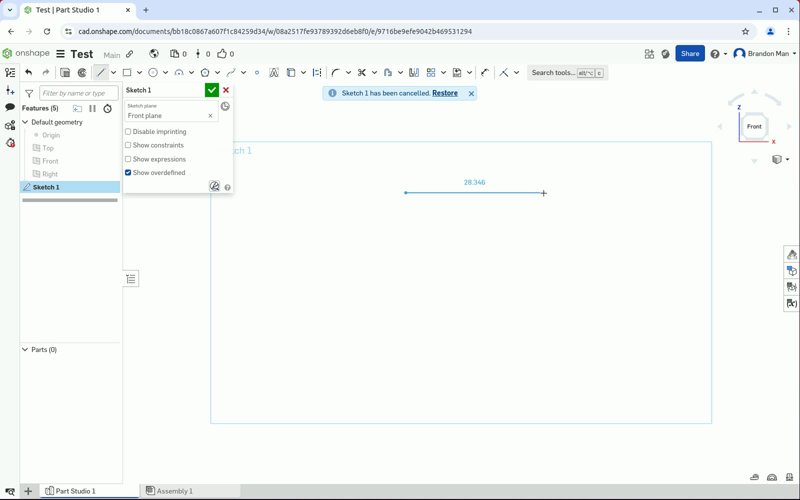
mouse_move(573, 192)
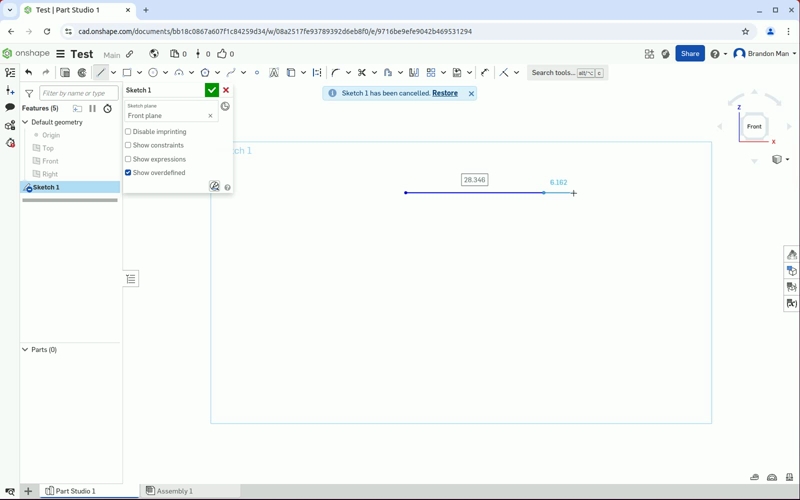
mouse_move(543, 186)
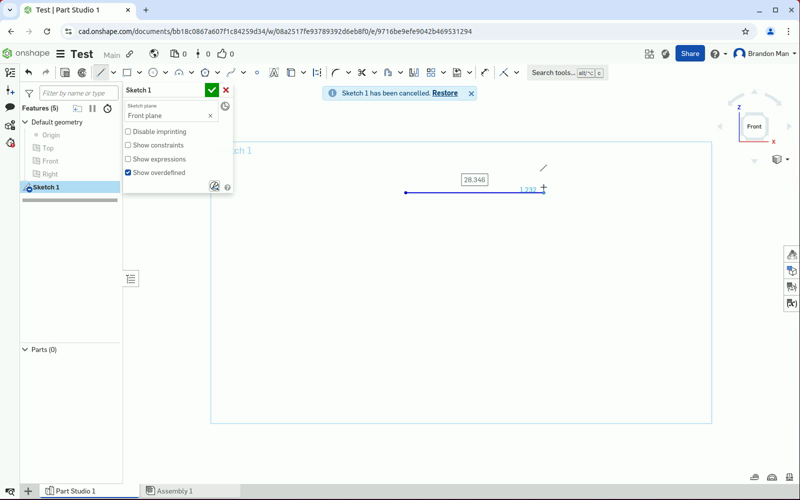
scroll(6)
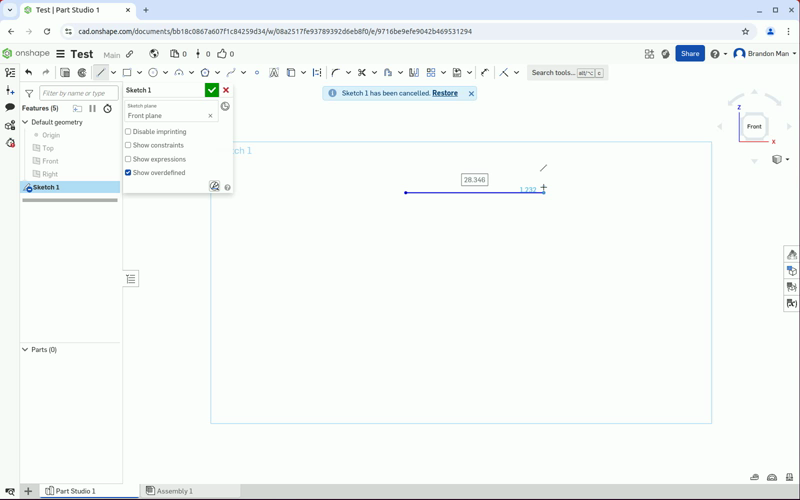
scroll(6)
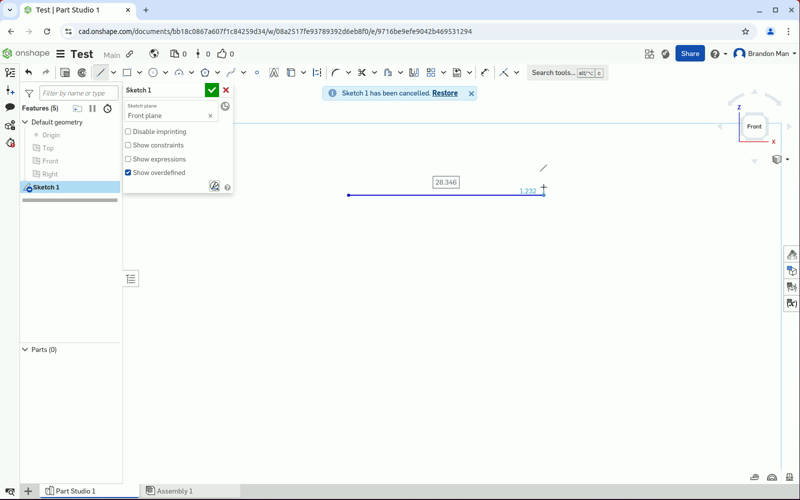
scroll(6)
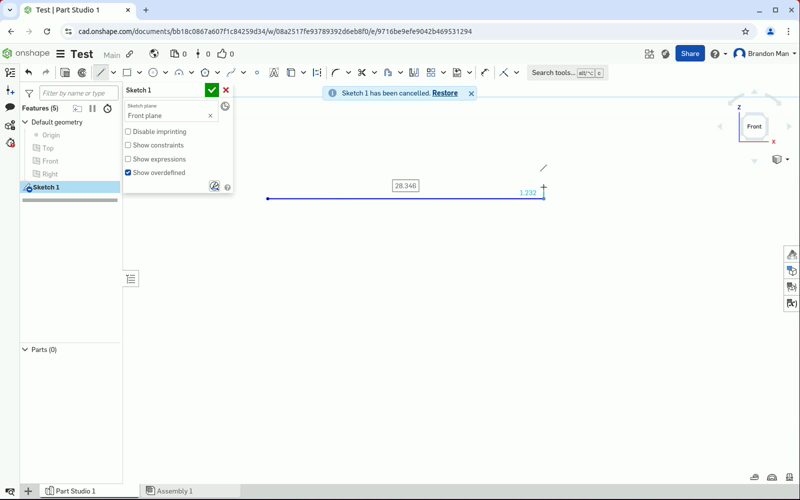
scroll(6)
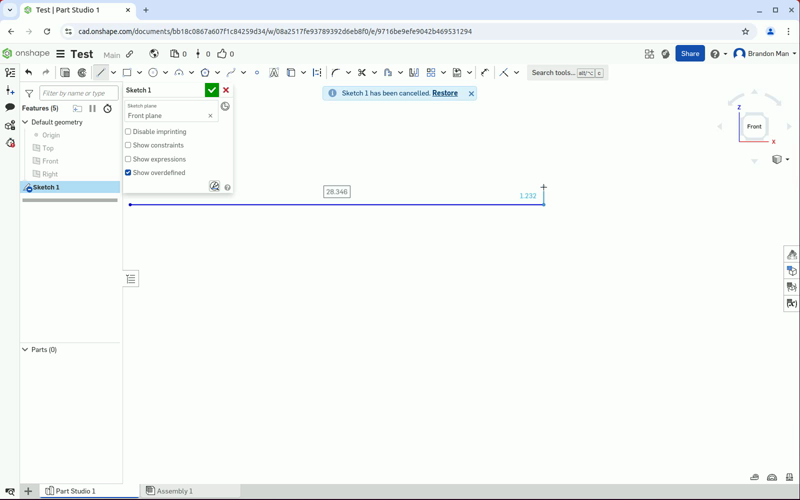
scroll(6)
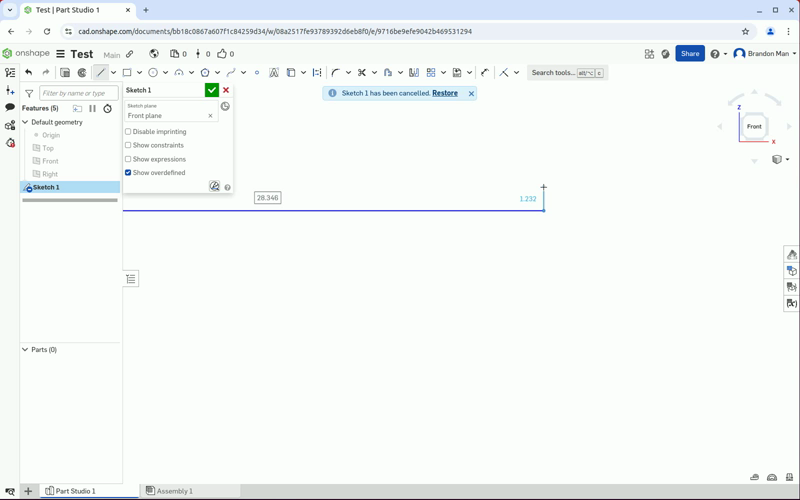
scroll(6)
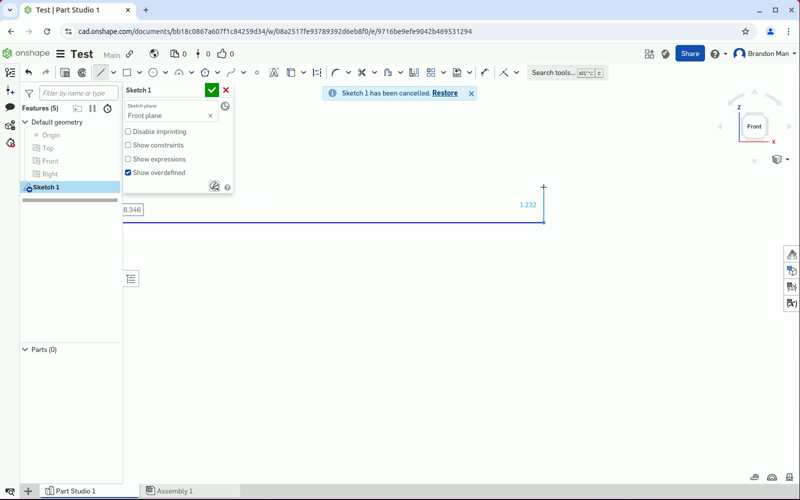
scroll(6)
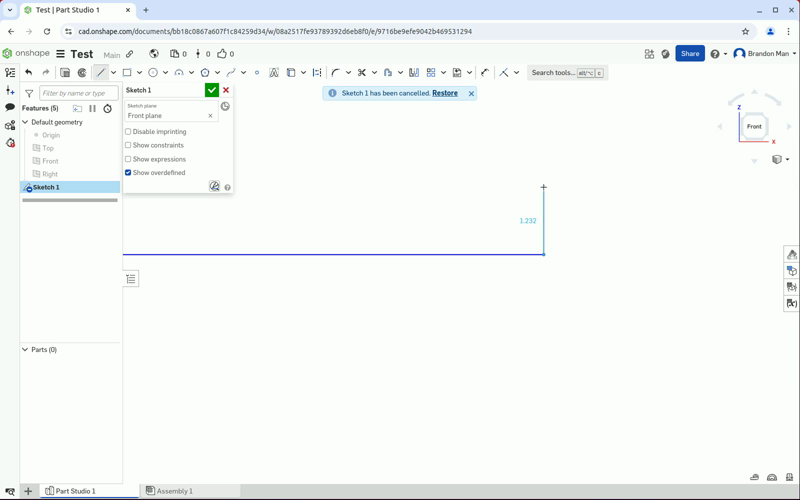
click(543, 186)
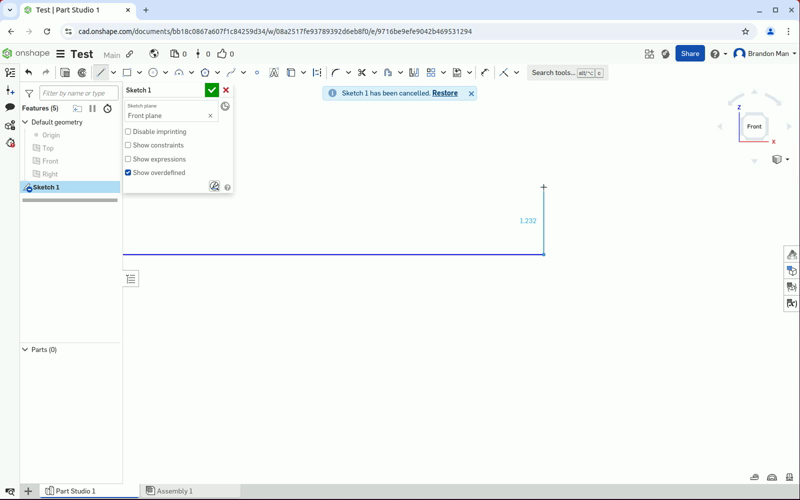
scroll(-6)
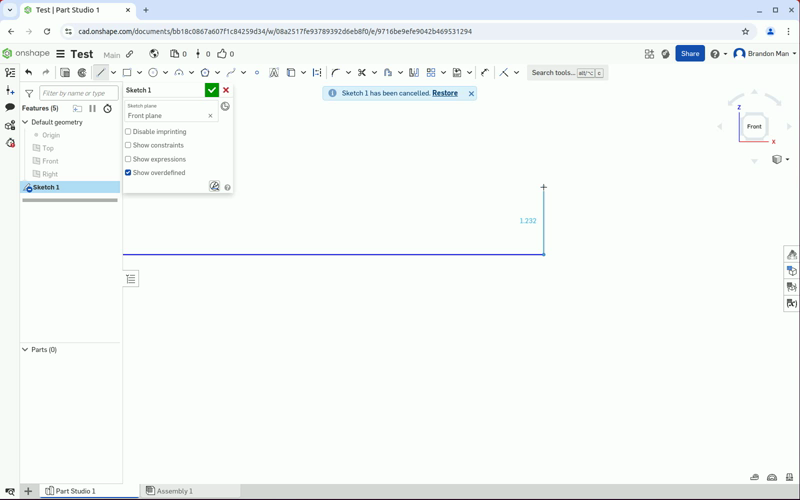
scroll(-6)
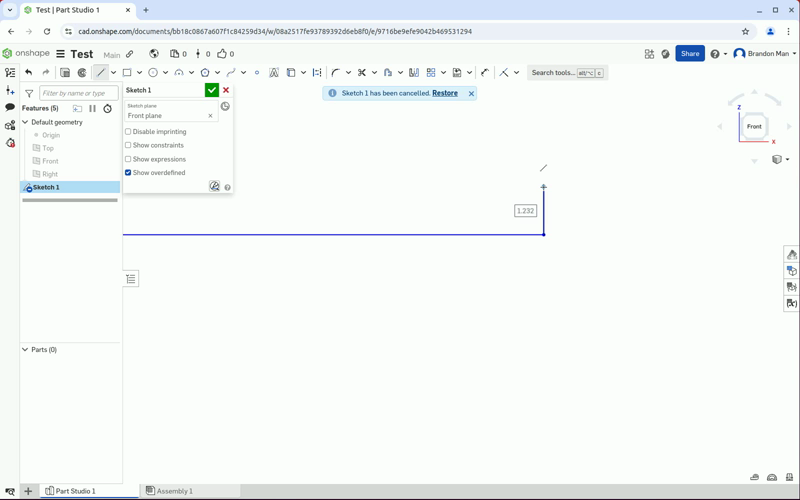
scroll(-6)
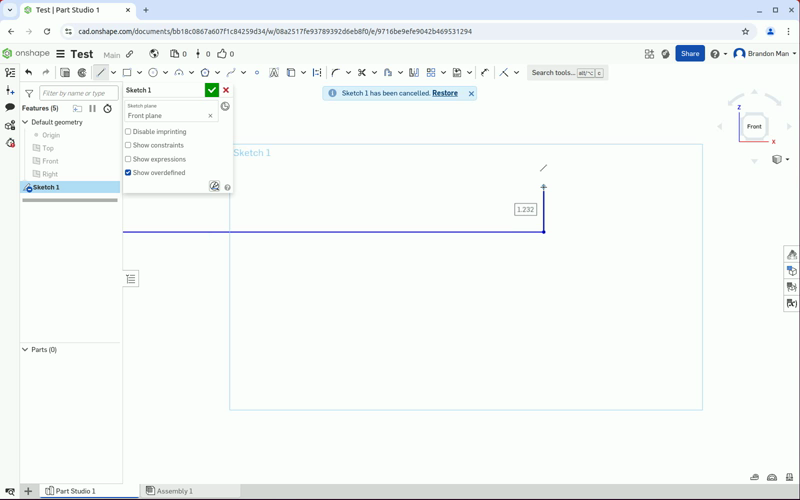
scroll(-6)
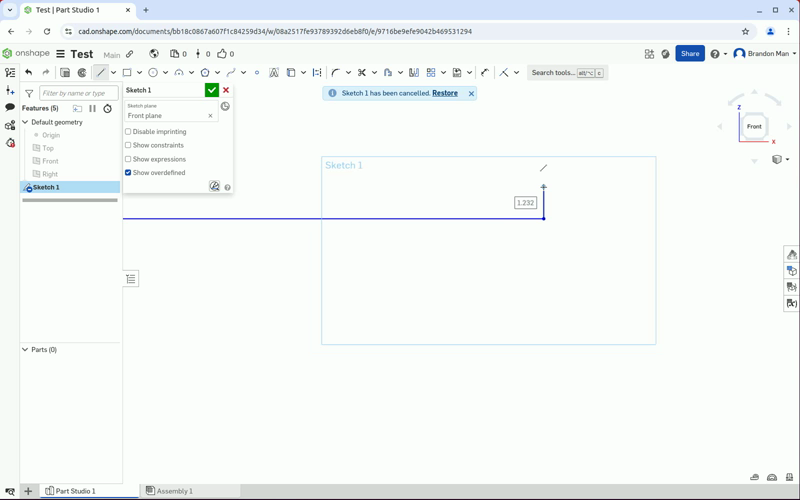
scroll(-6)
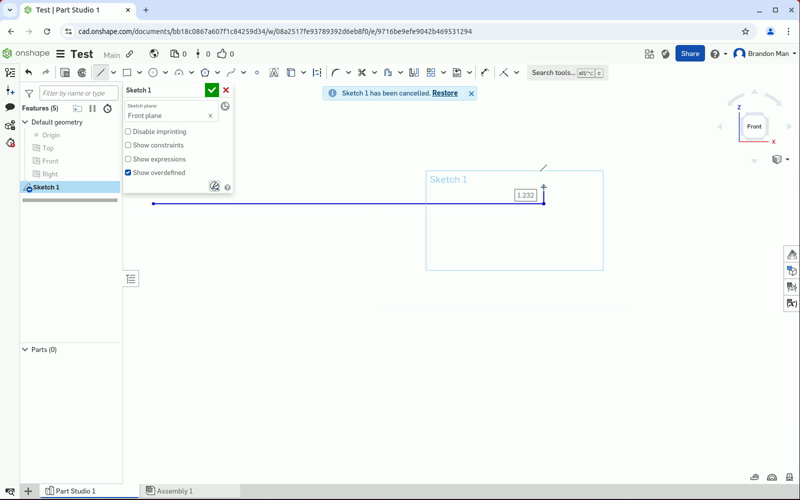
scroll(-6)
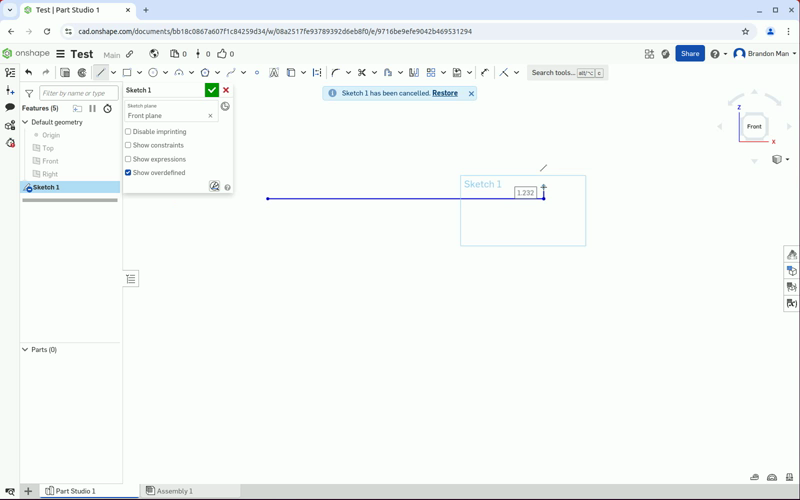
scroll(-6)
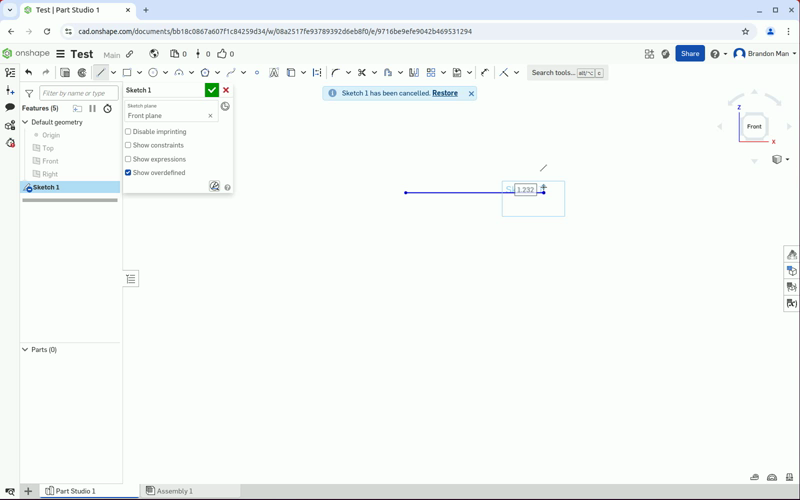
key_up(shift)
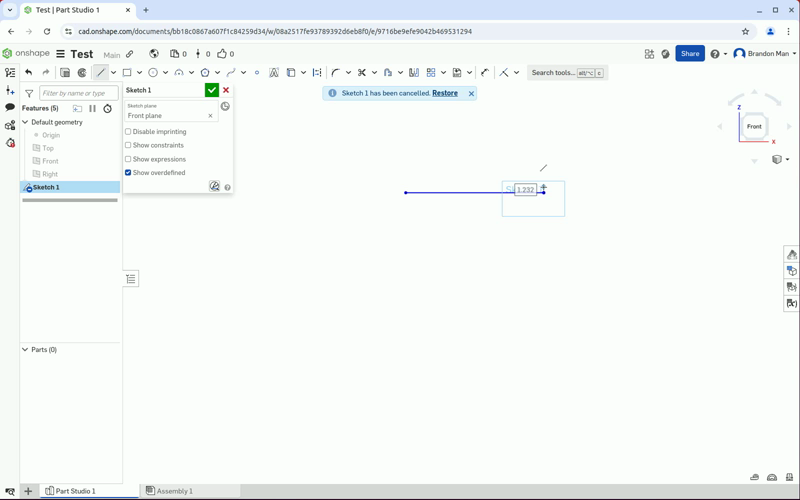
key_down(shift)
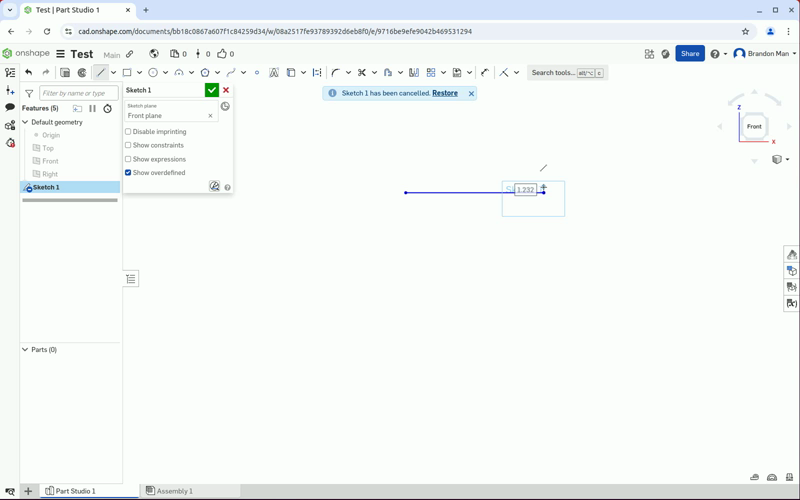
mouse_move(405, 186)
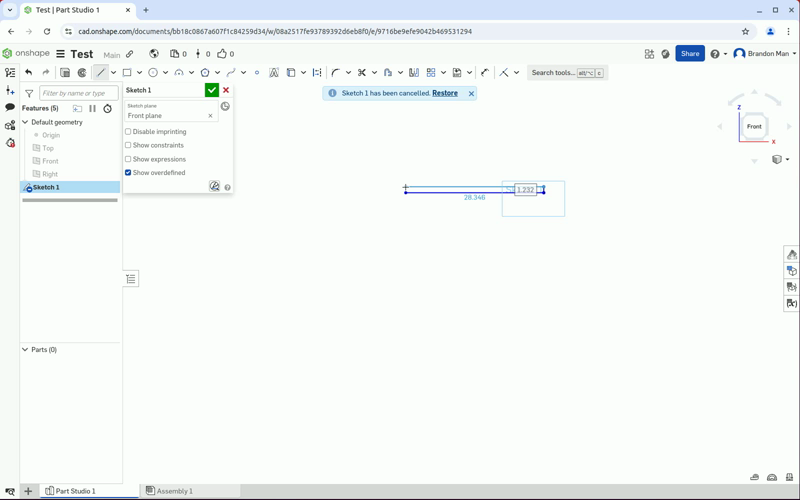
click(405, 186)
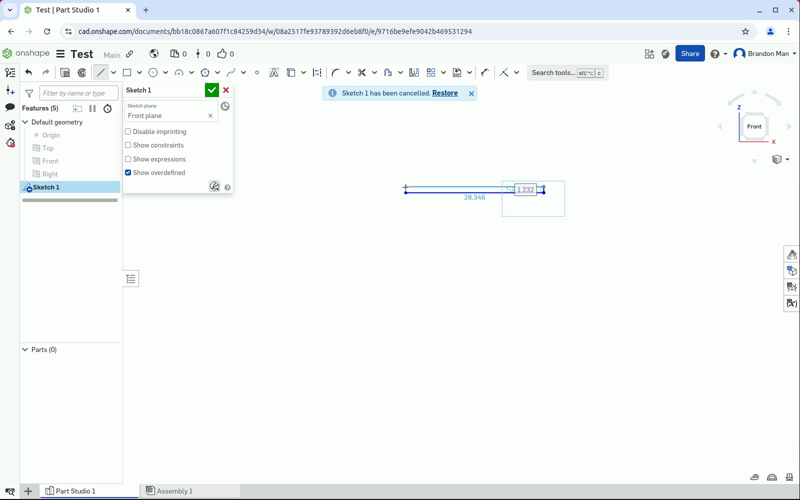
key_up(shift)
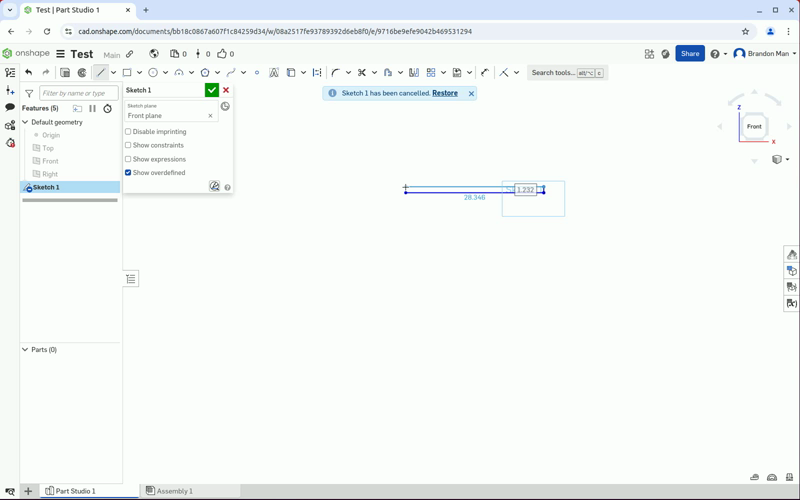
mouse_move(435, 186)
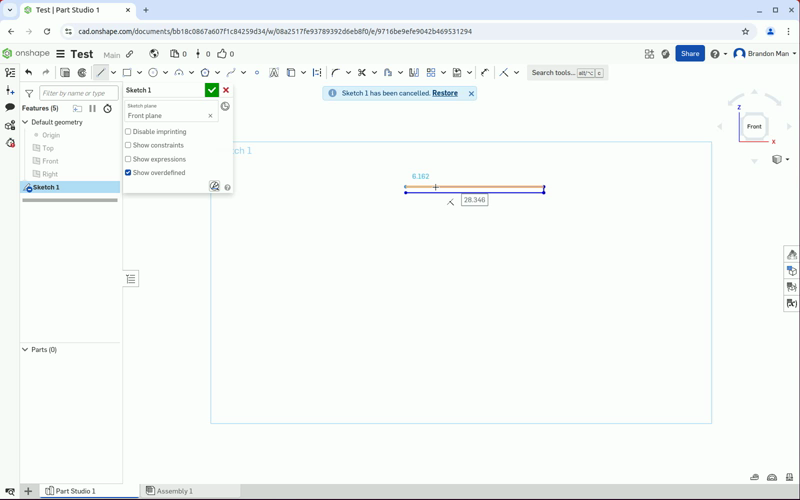
key_down(shift)
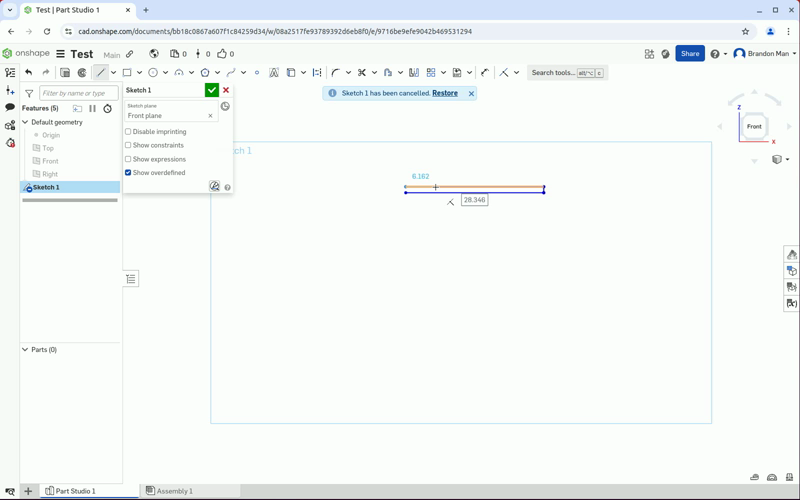
mouse_move(405, 192)
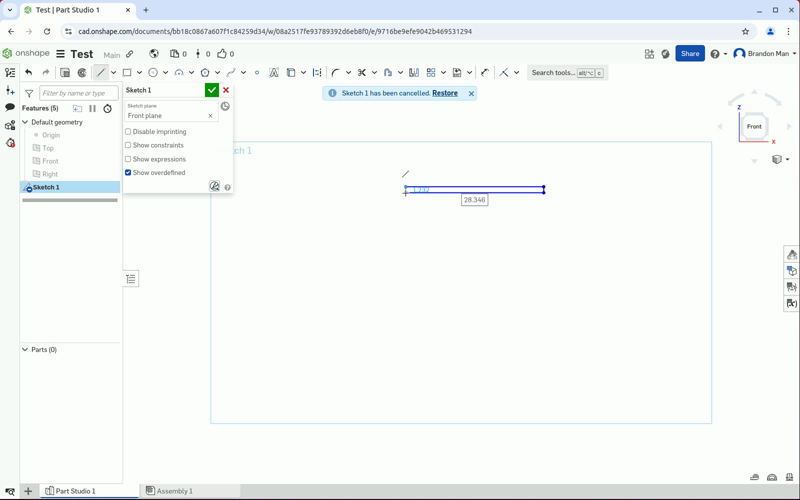
scroll(6)
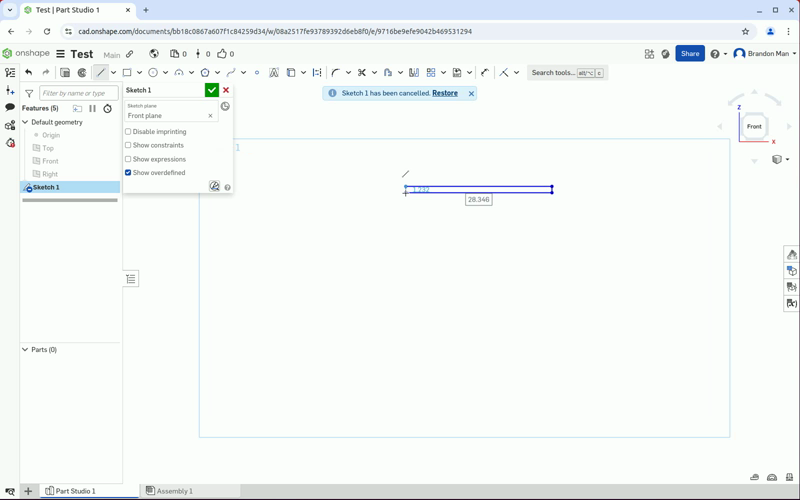
scroll(6)
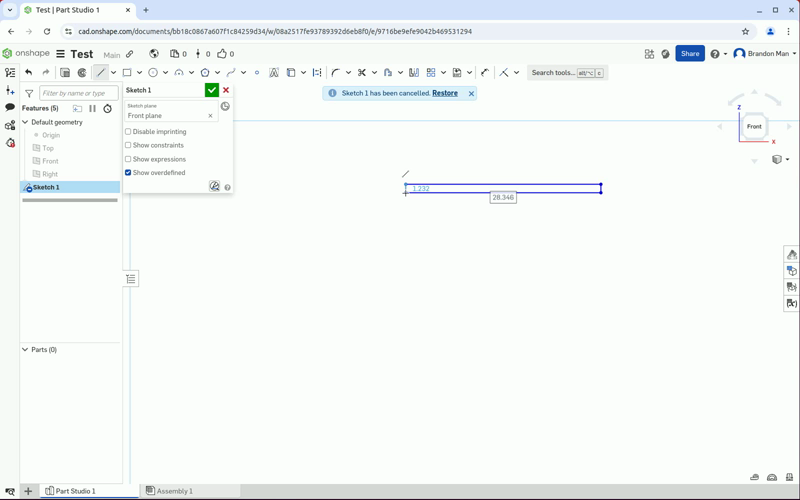
scroll(6)
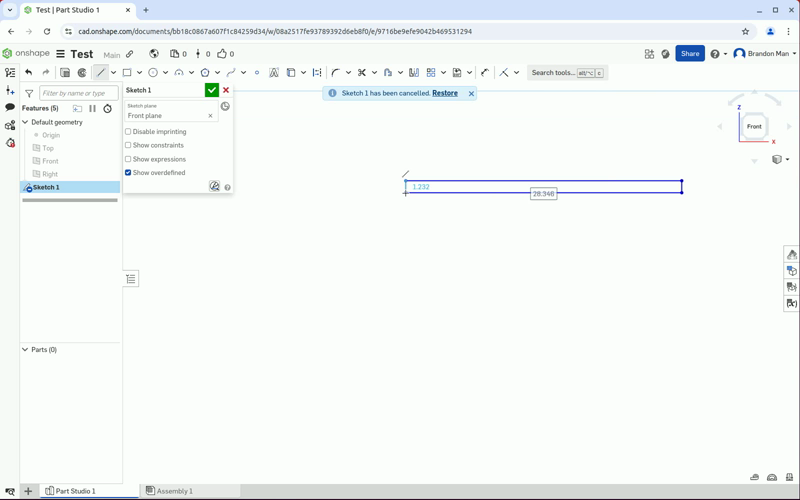
scroll(6)
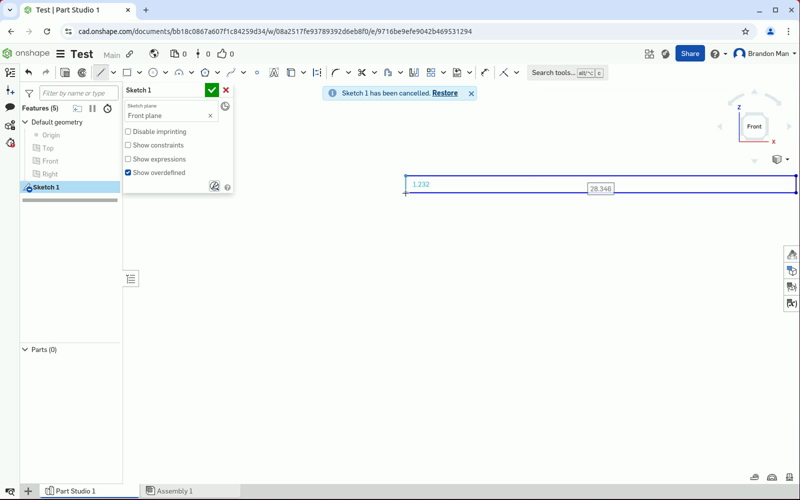
scroll(6)
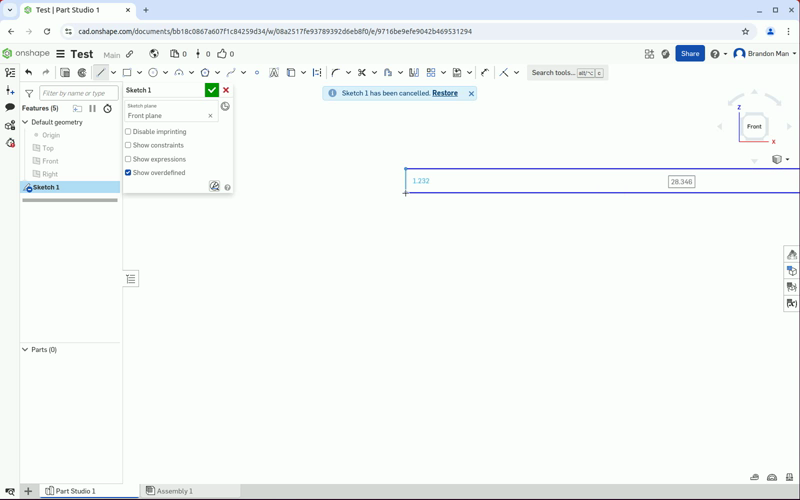
scroll(6)
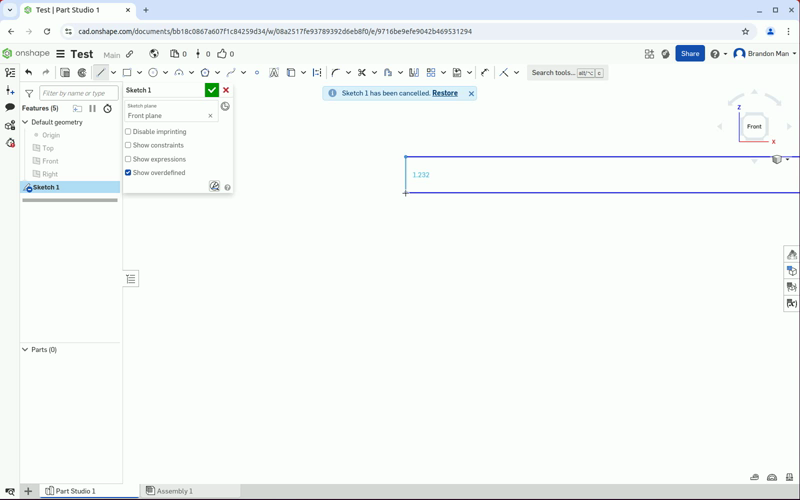
scroll(6)
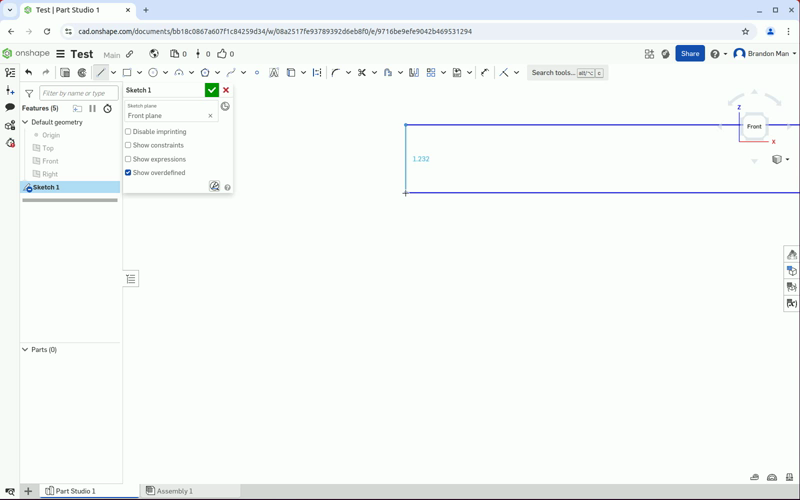
key_up(shift)
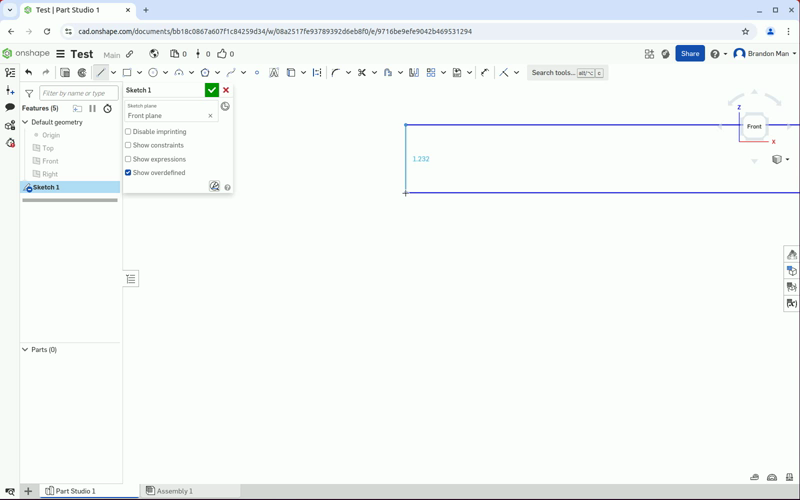
click(405, 192)
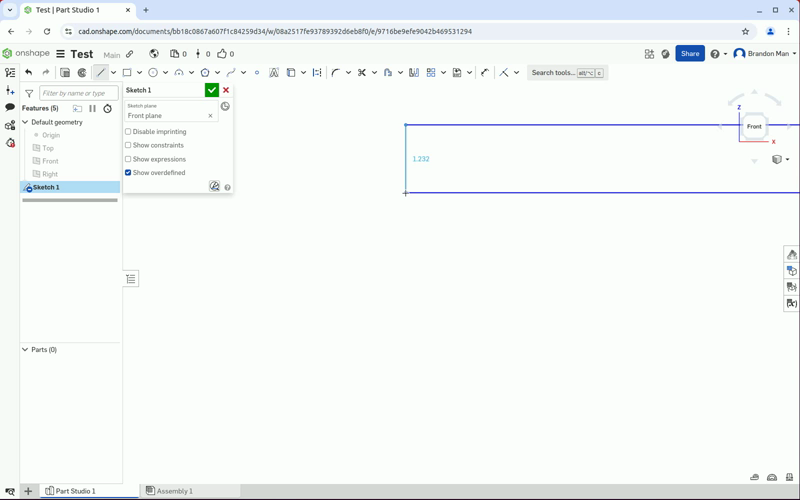
scroll(-6)
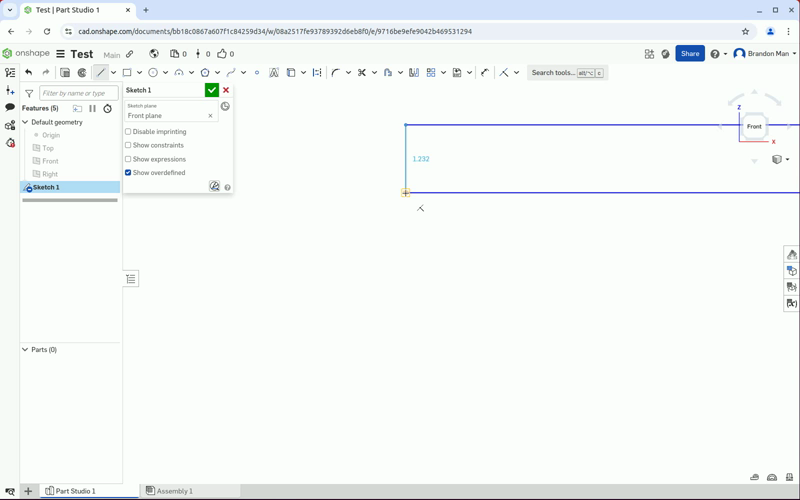
scroll(-6)
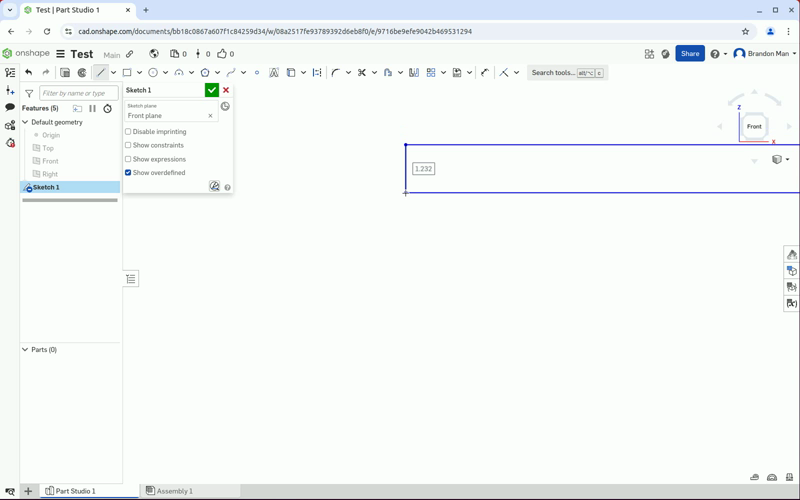
scroll(-6)
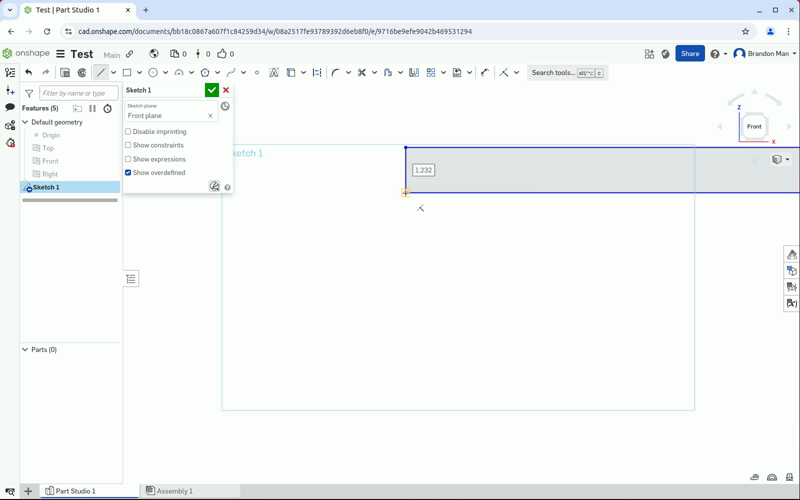
scroll(-6)
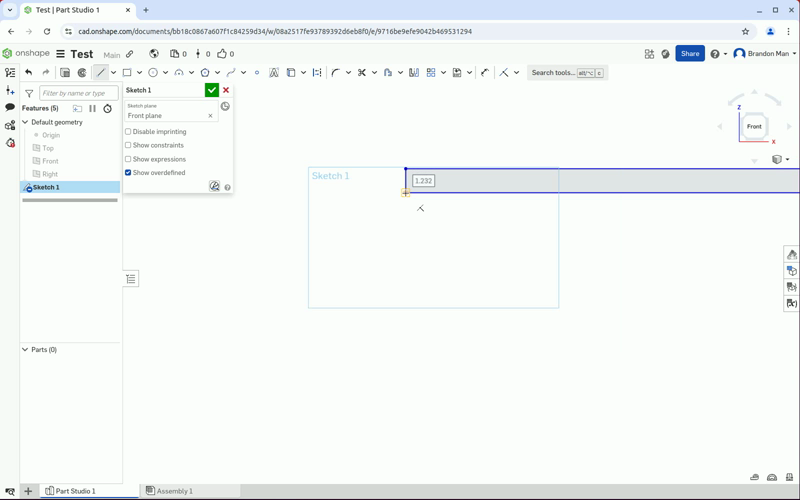
scroll(-6)
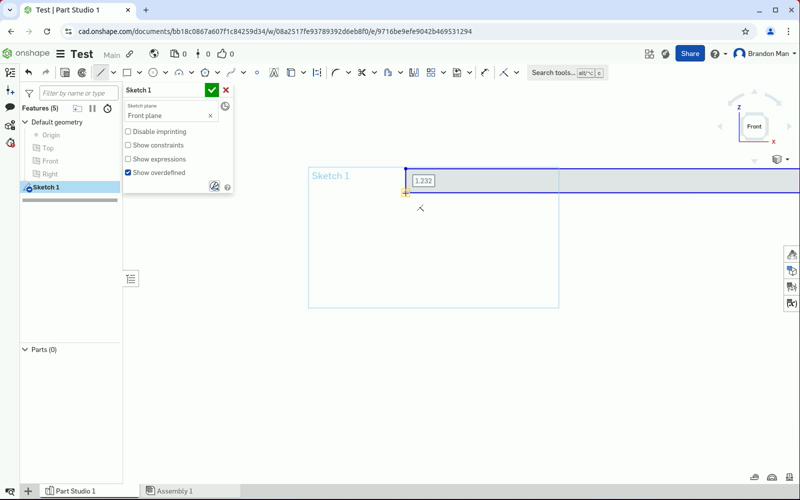
scroll(-6)
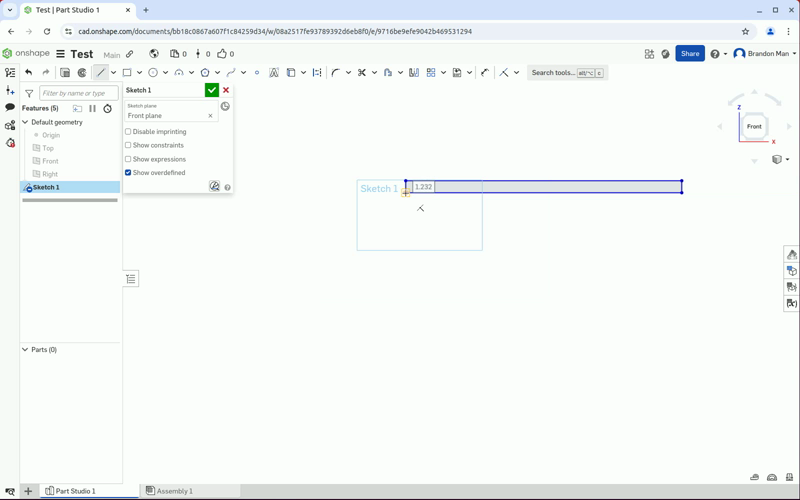
scroll(-6)
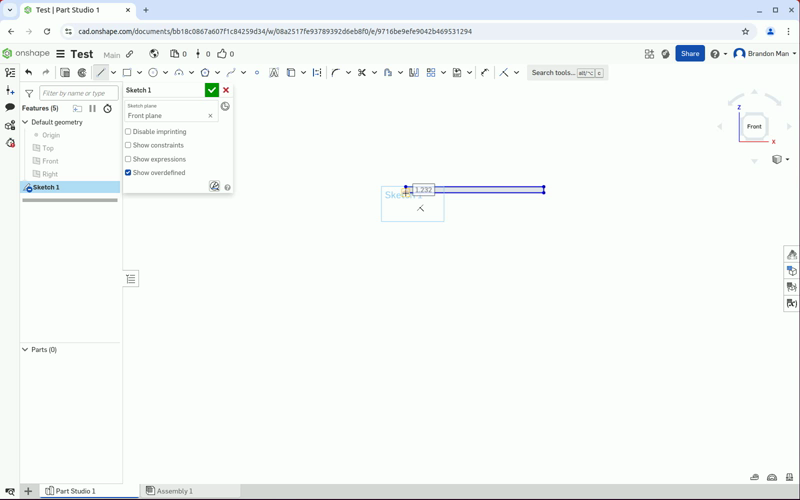
key(esc)
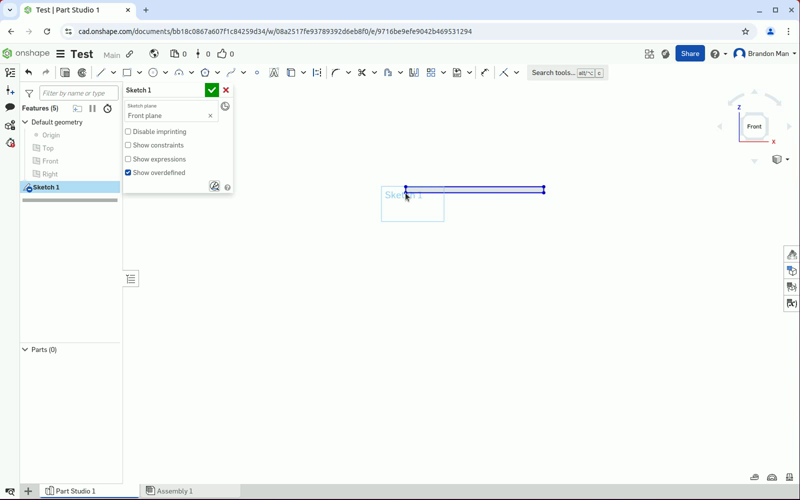
mouse_move(501, 191)
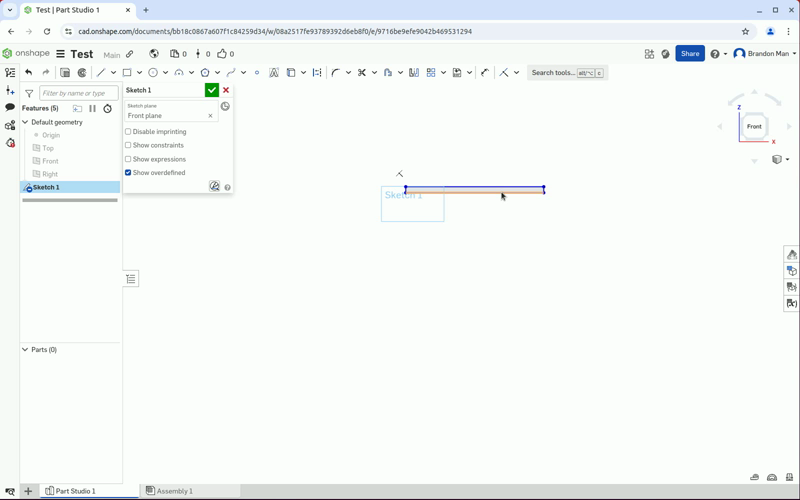
scroll(6)
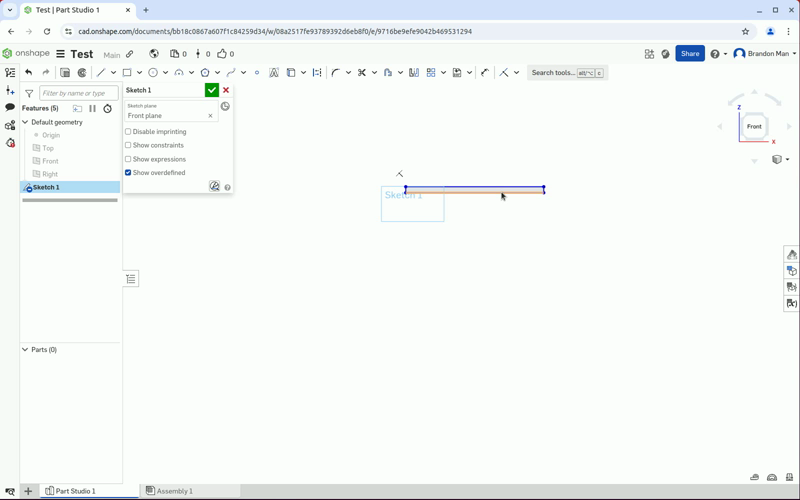
scroll(6)
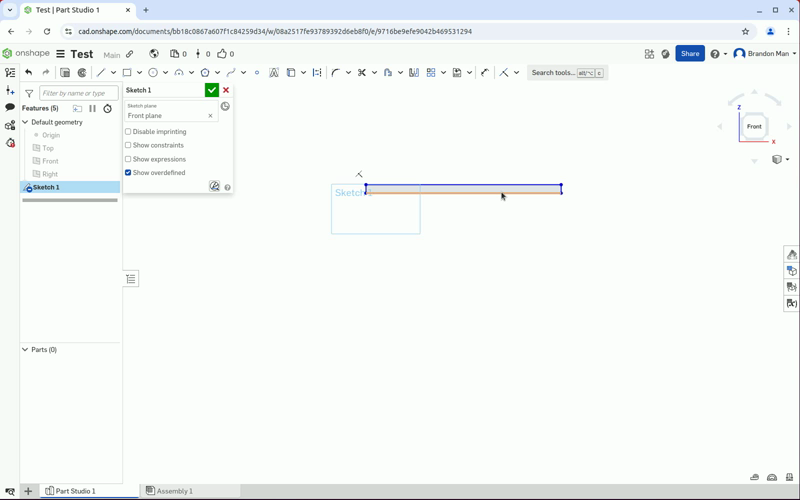
scroll(6)
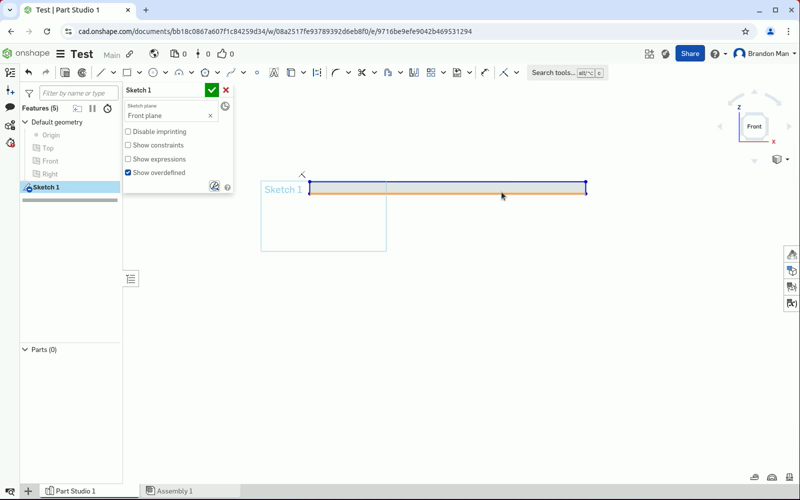
scroll(6)
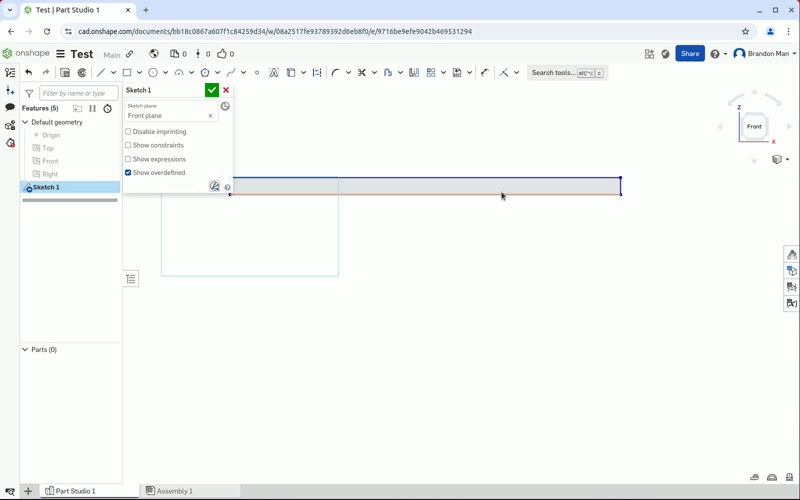
scroll(6)
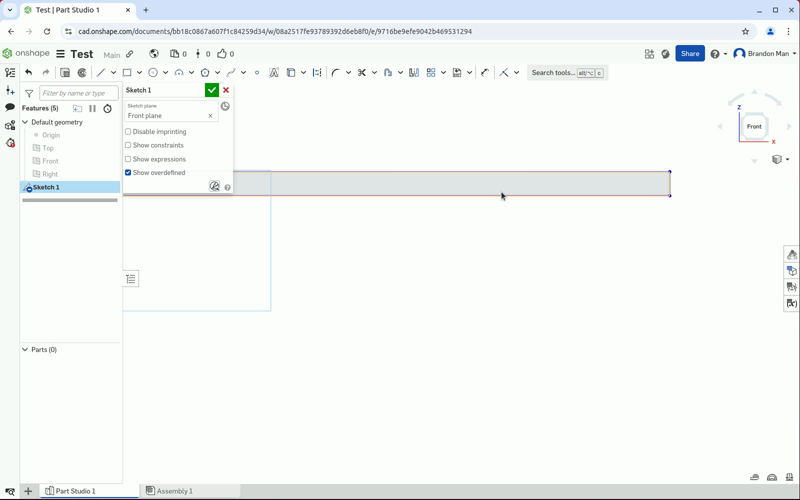
scroll(6)
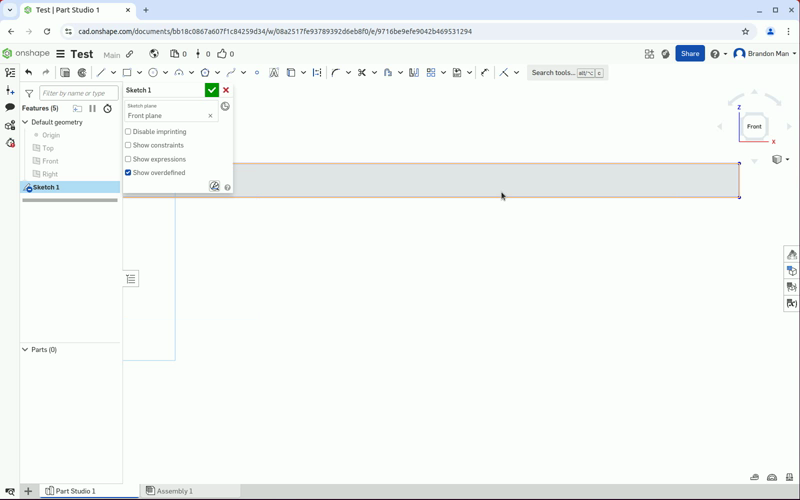
scroll(6)
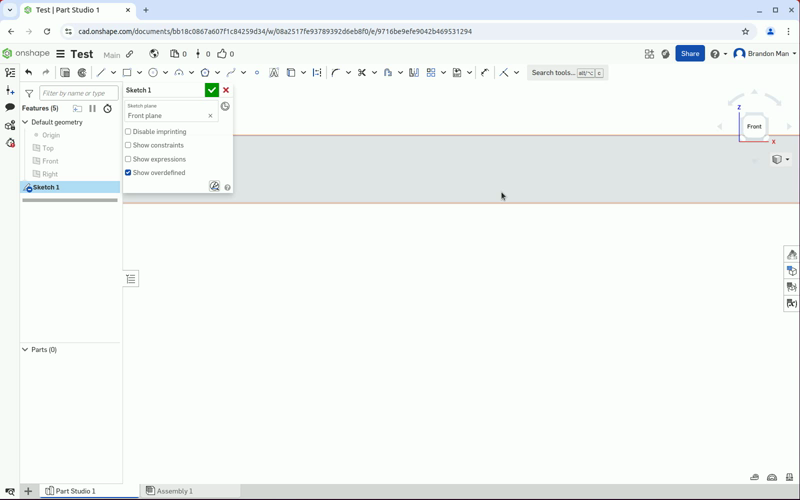
click(501, 191)
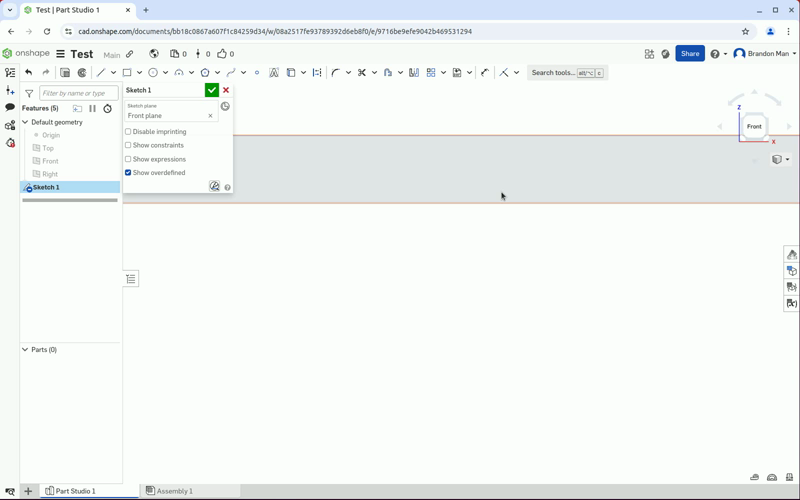
scroll(-6)
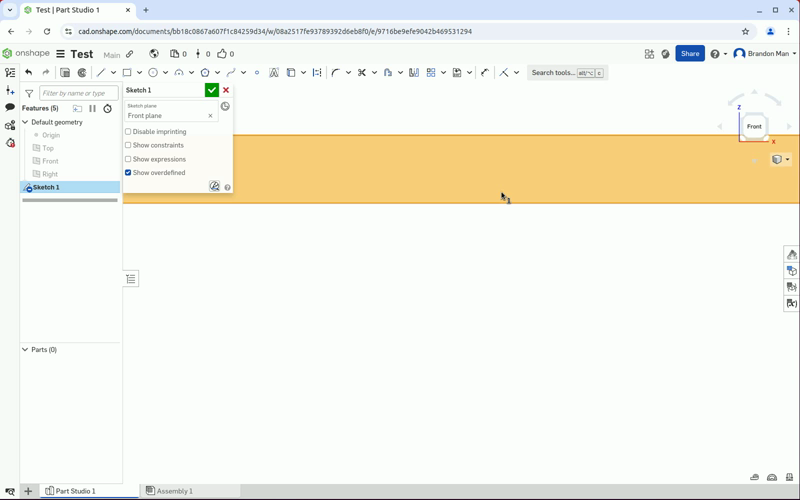
scroll(-6)
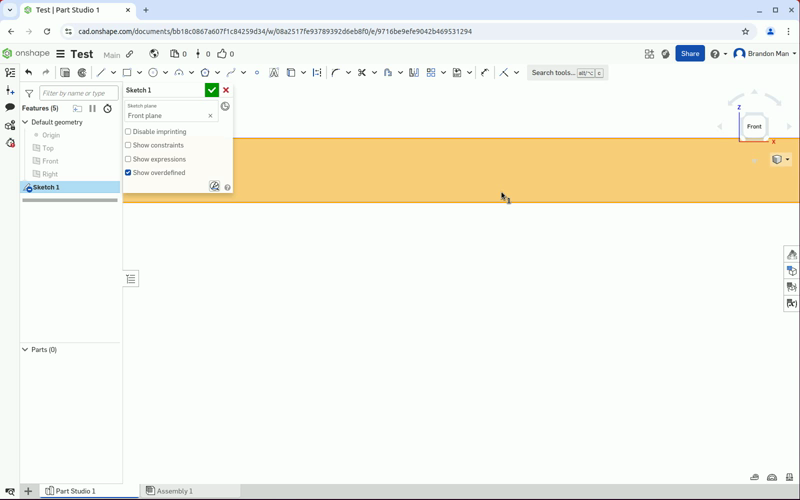
scroll(-6)
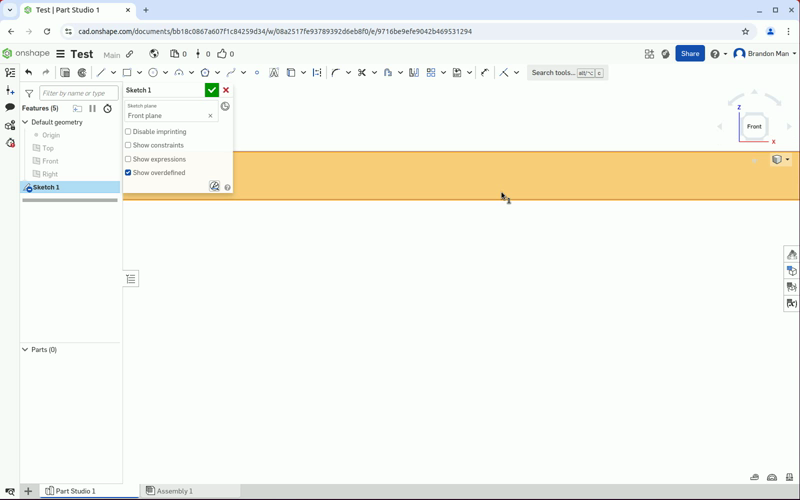
scroll(-6)
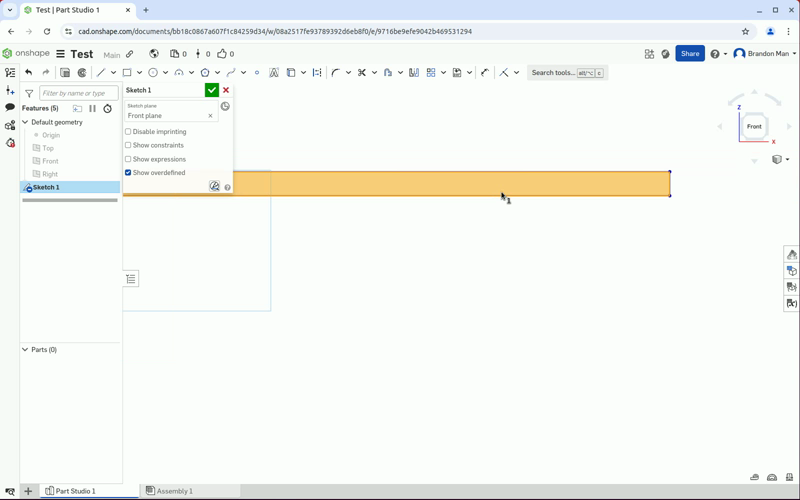
scroll(-6)
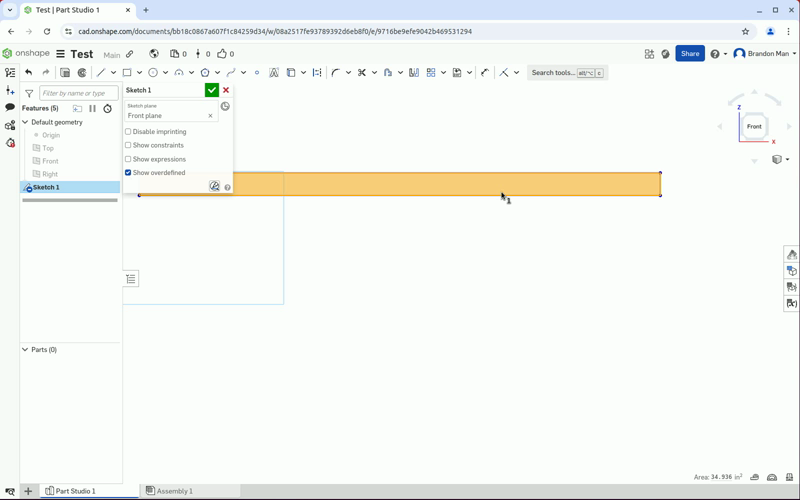
scroll(-6)
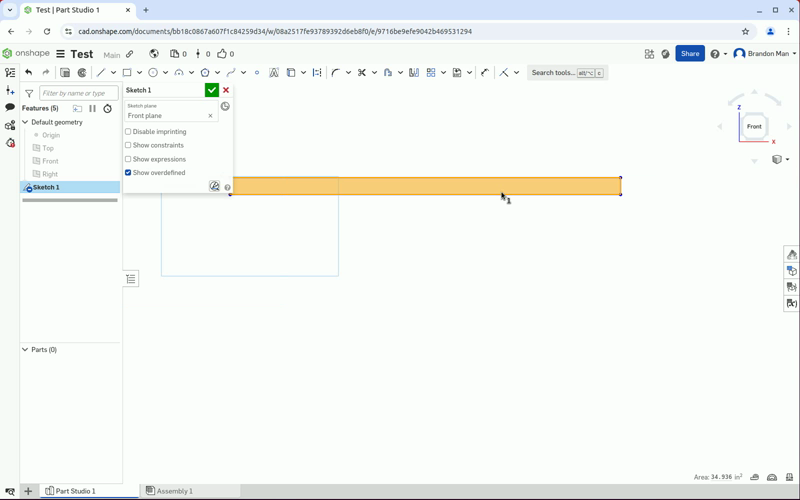
scroll(-6)
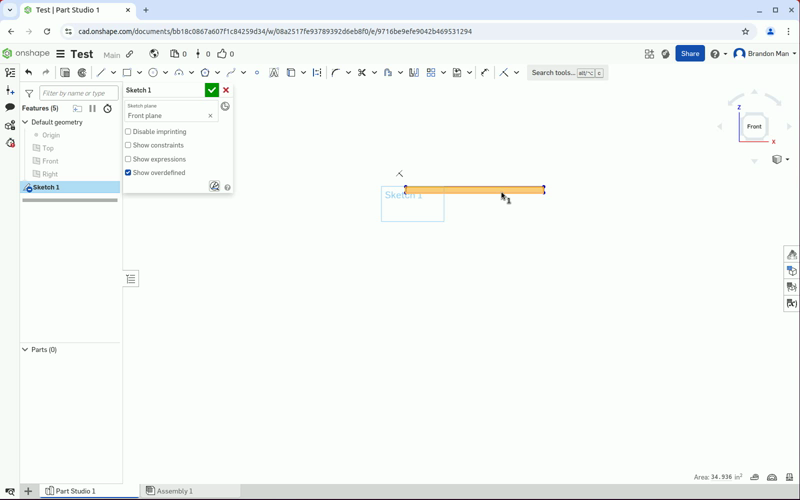
mouse_move(73, 352)
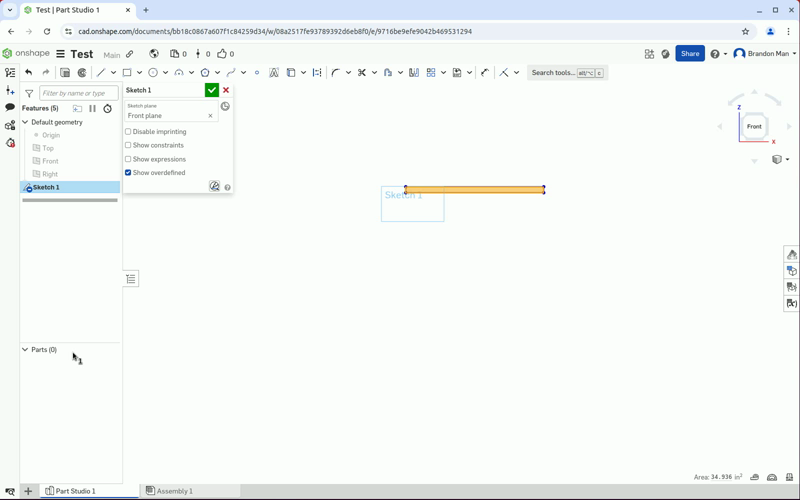
key(shift+y)
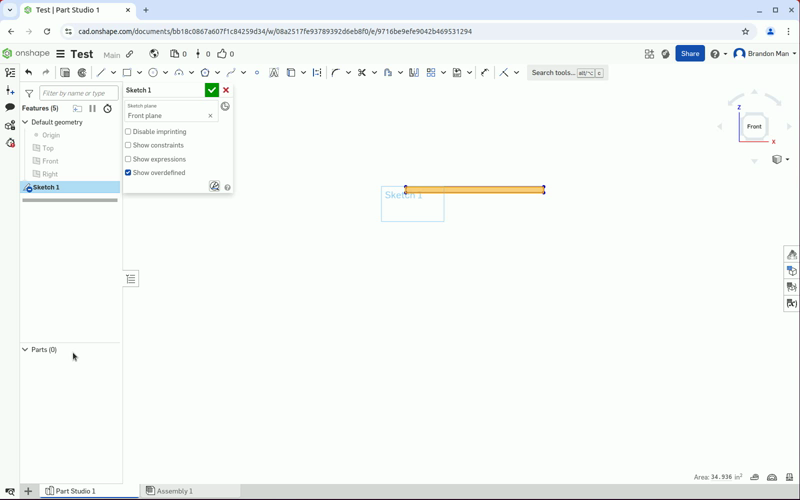
key(shift+e)
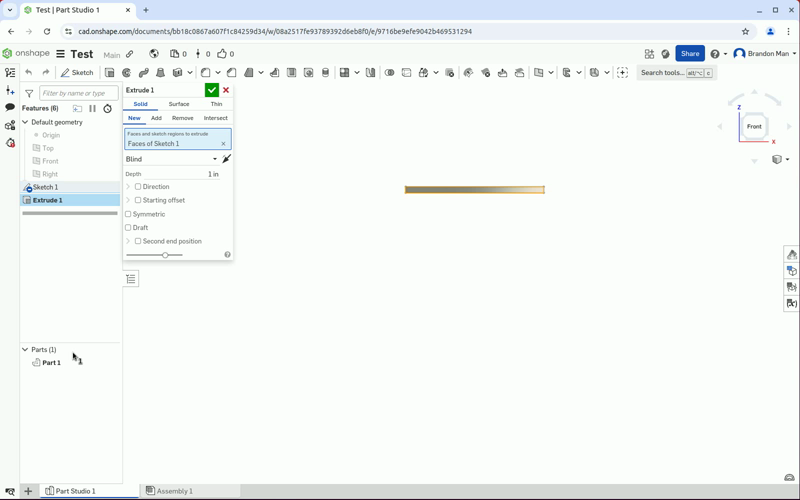
mouse_move(143, 106)
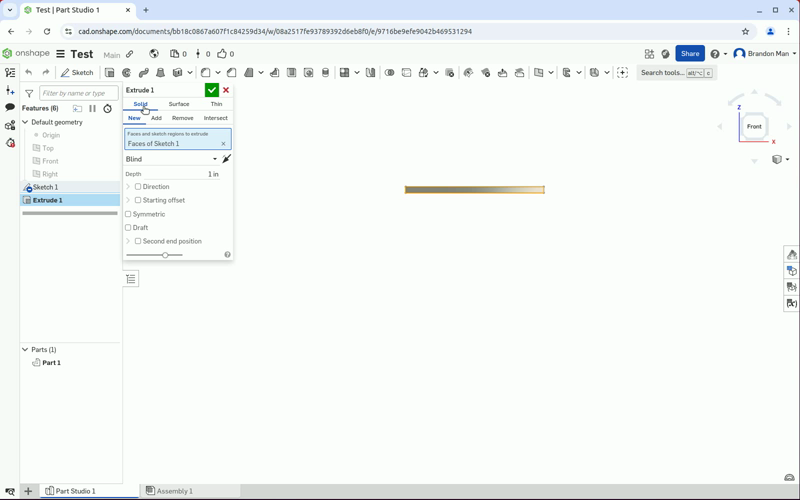
click(143, 106)
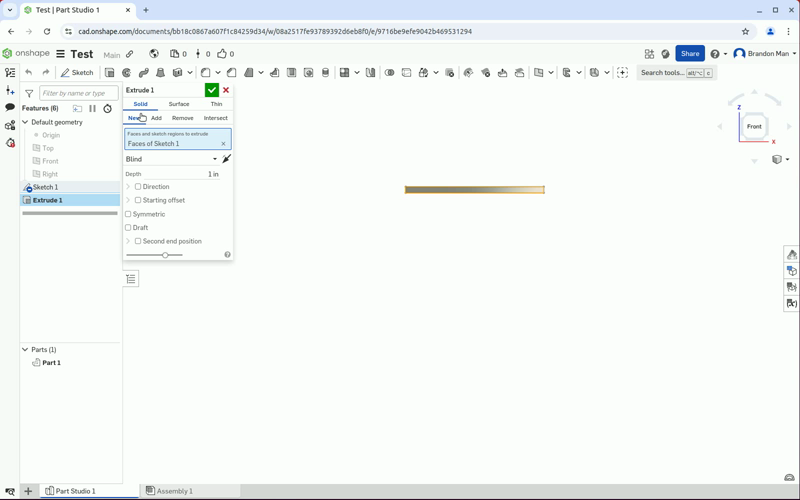
mouse_move(137, 120)
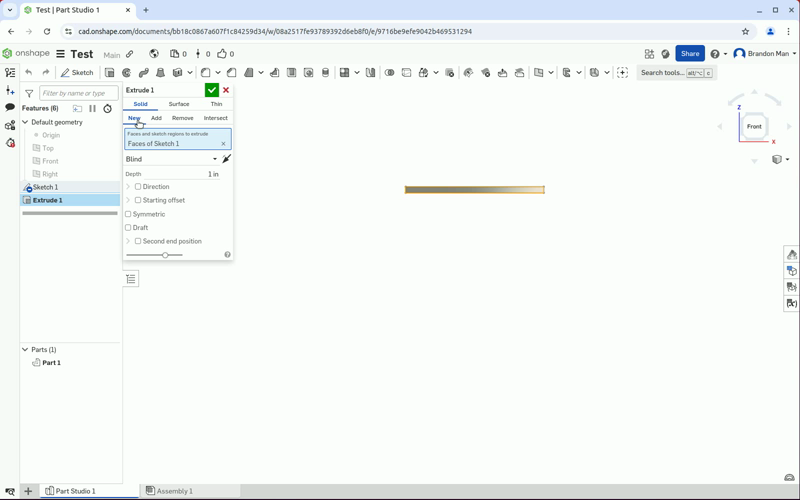
click(137, 120)
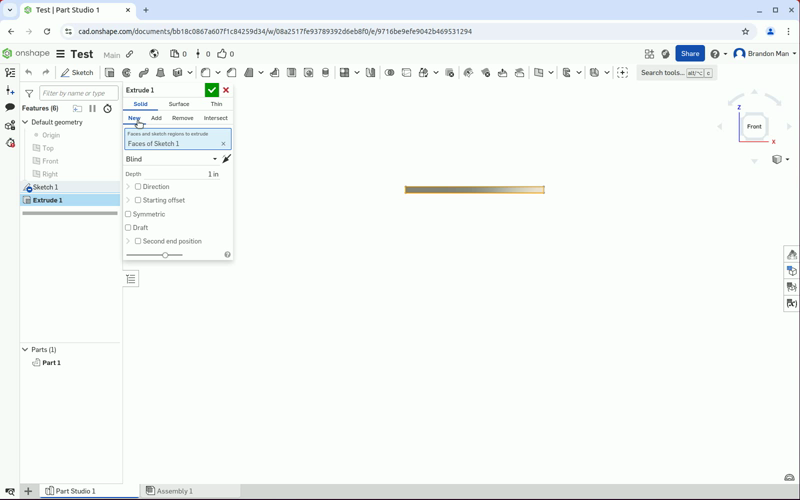
key(tab, 4)
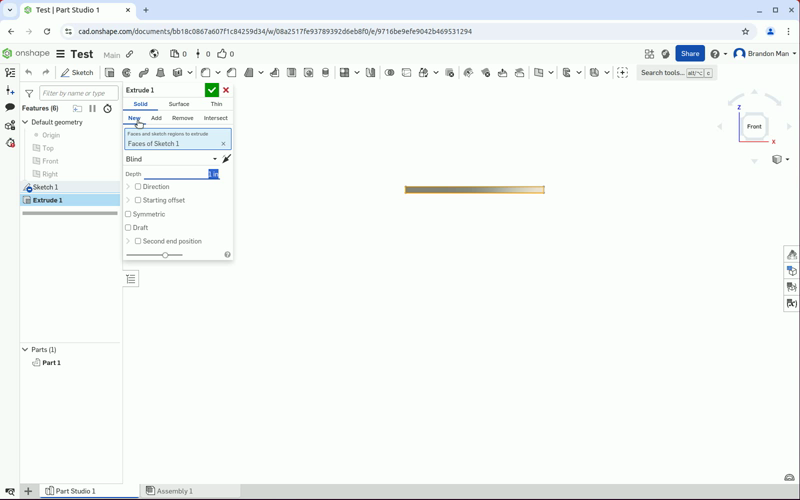
text(3.37)
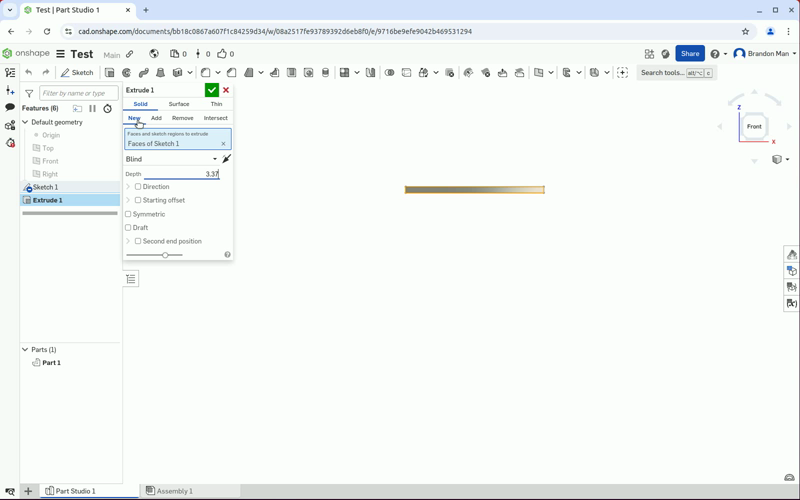
key(enter)
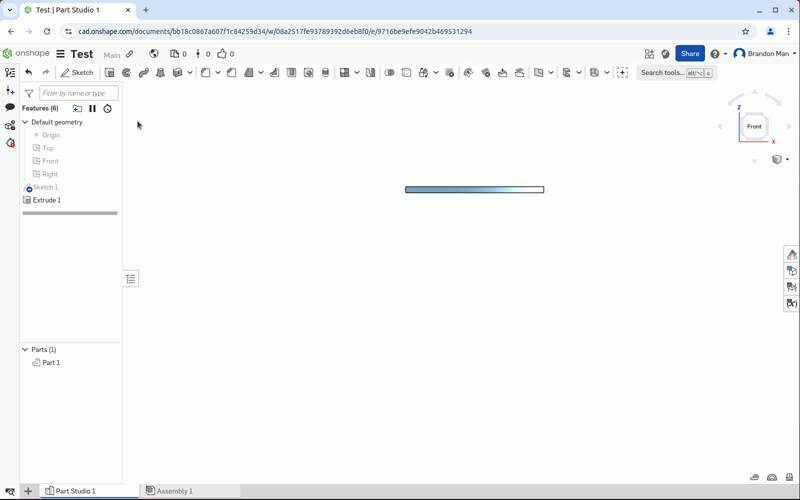
key(shift+h)
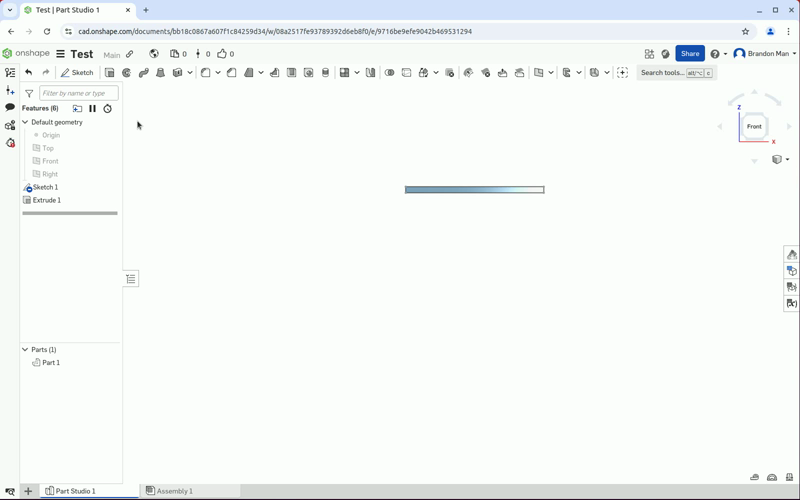
key(shift+h)
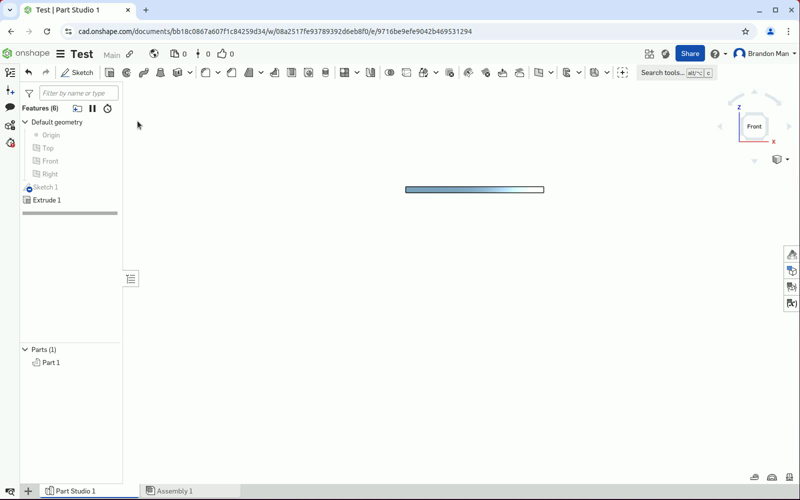
mouse_move(73, 189)
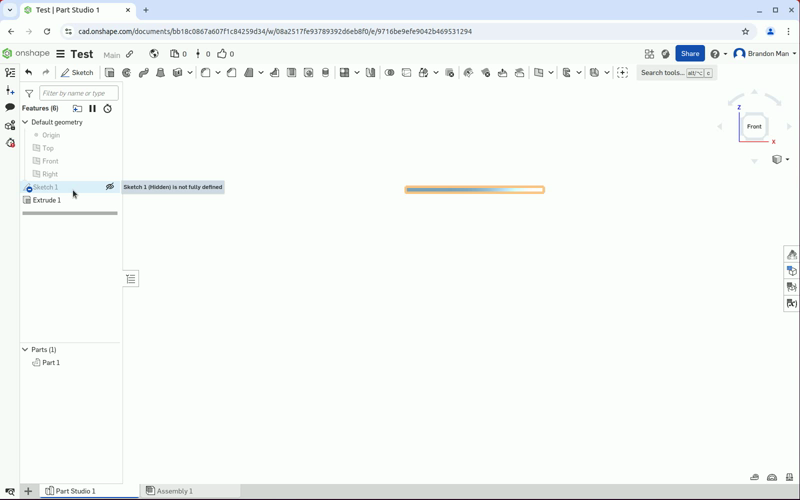
click(73, 189)
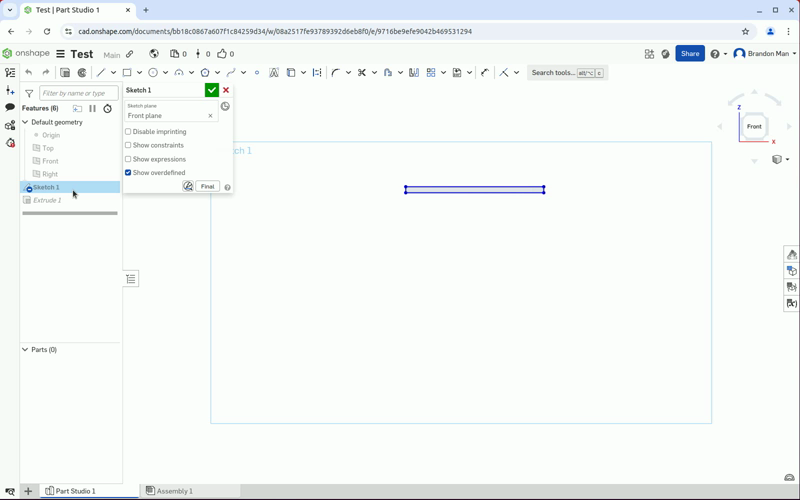
mouse_move(229, 92)
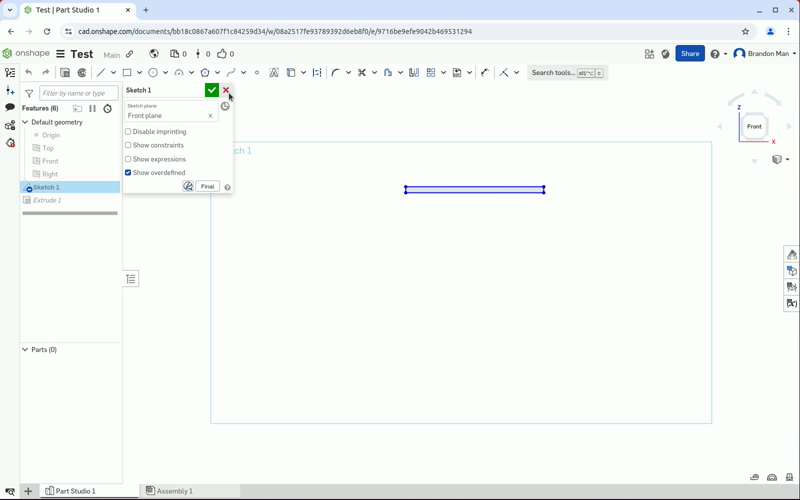
click(229, 92)
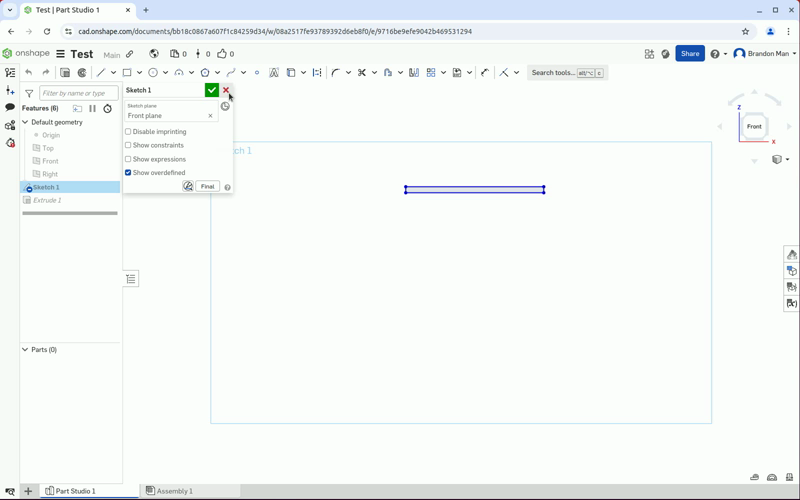
key(shift+s)
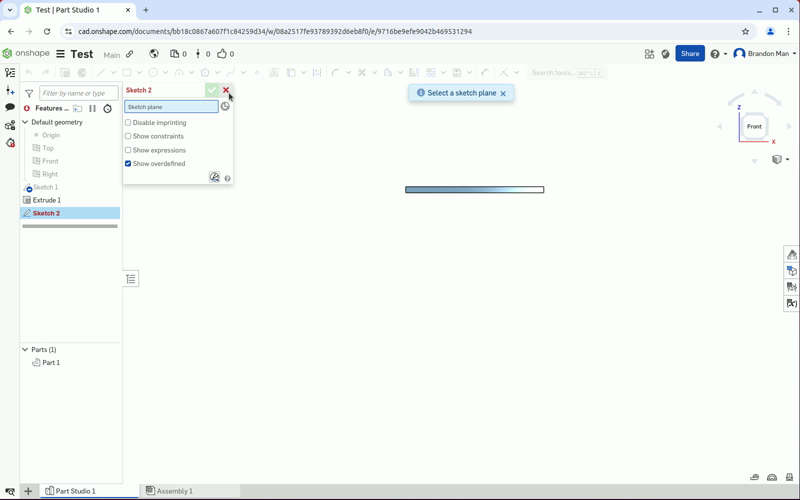
mouse_move(73, 163)
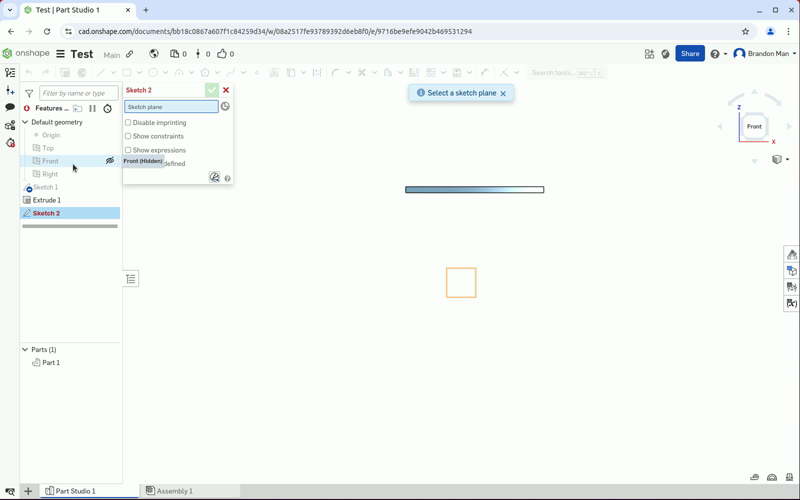
click(73, 163)
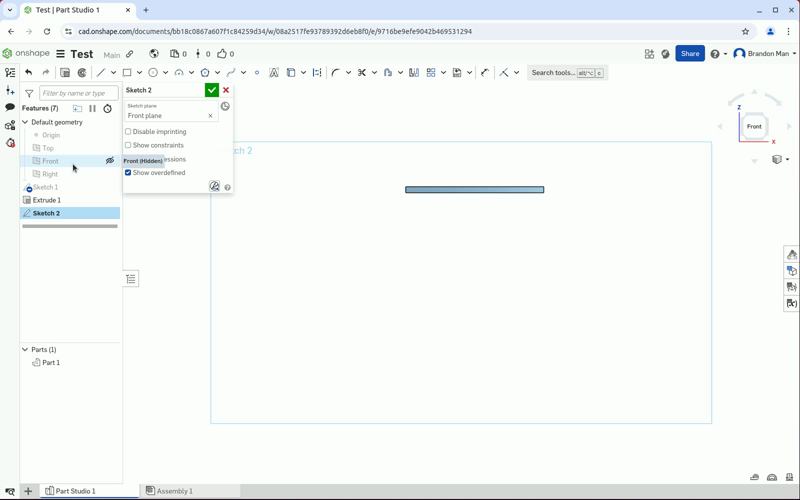
mouse_move(73, 352)
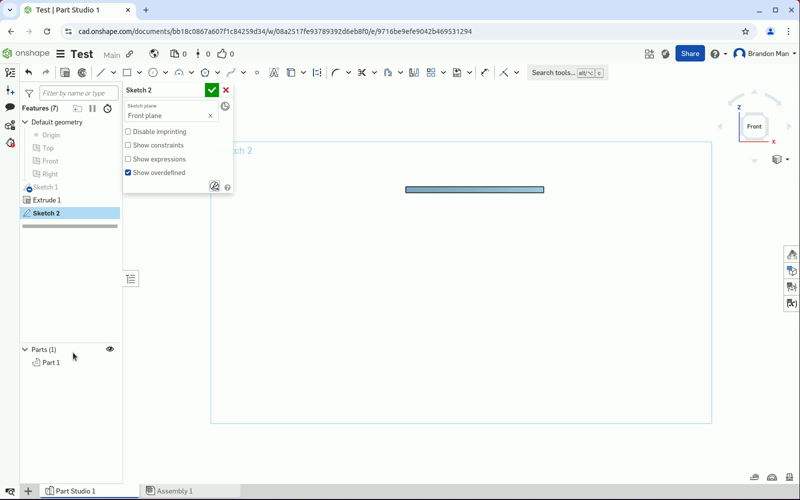
key(y)
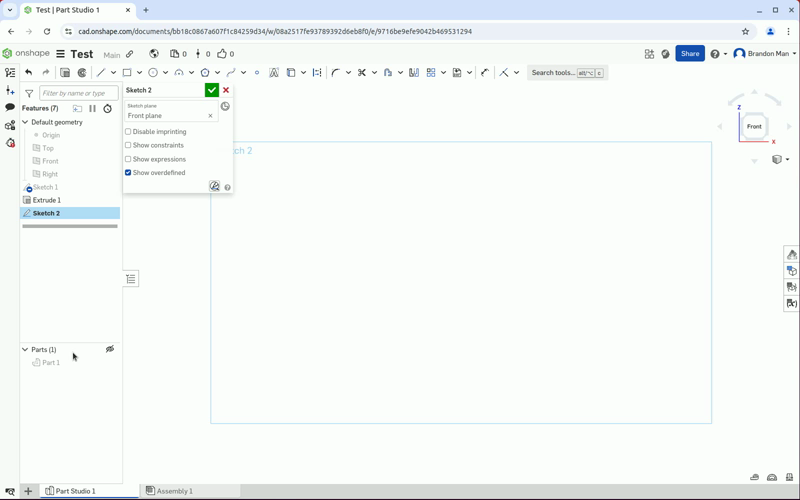
key(l)
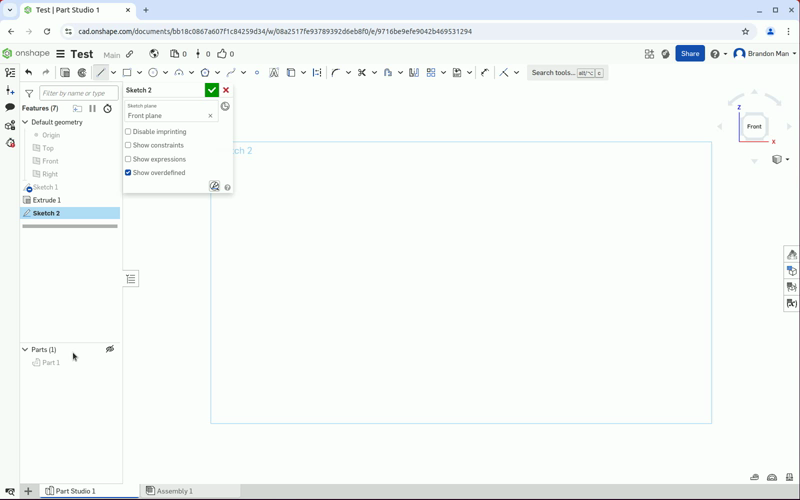
key_down(shift)
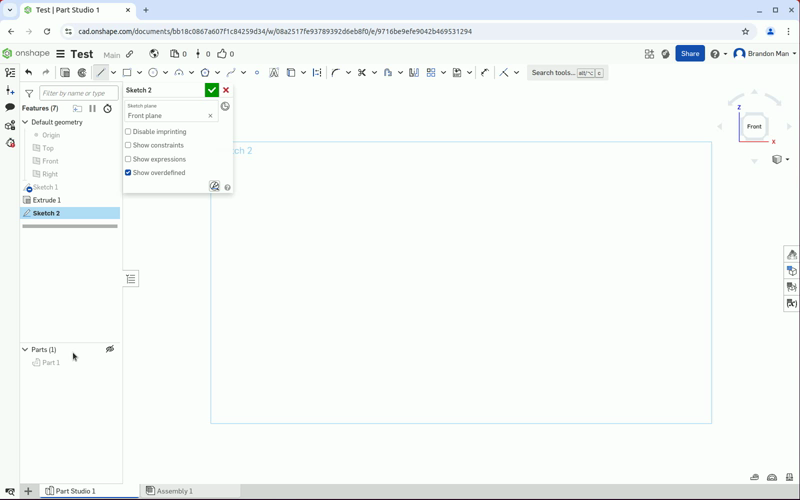
mouse_move(405, 259)
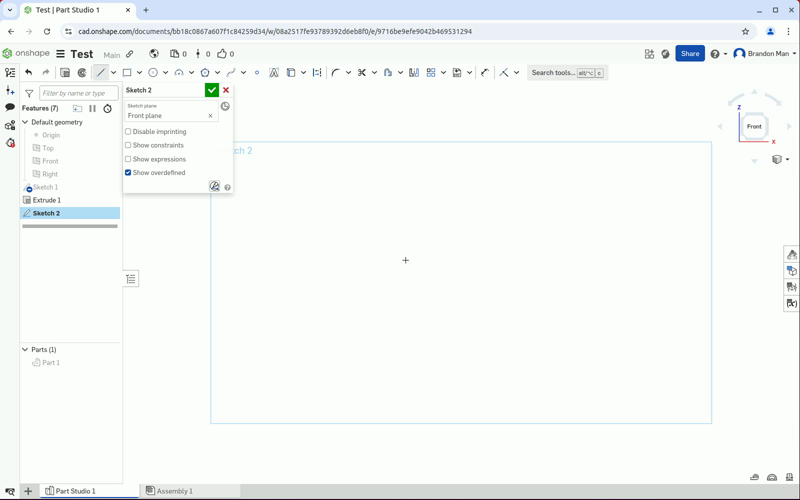
click(405, 259)
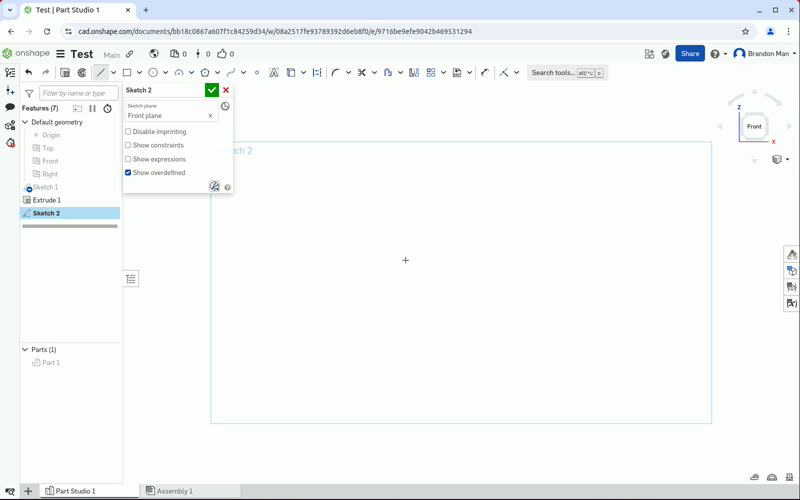
key_up(shift)
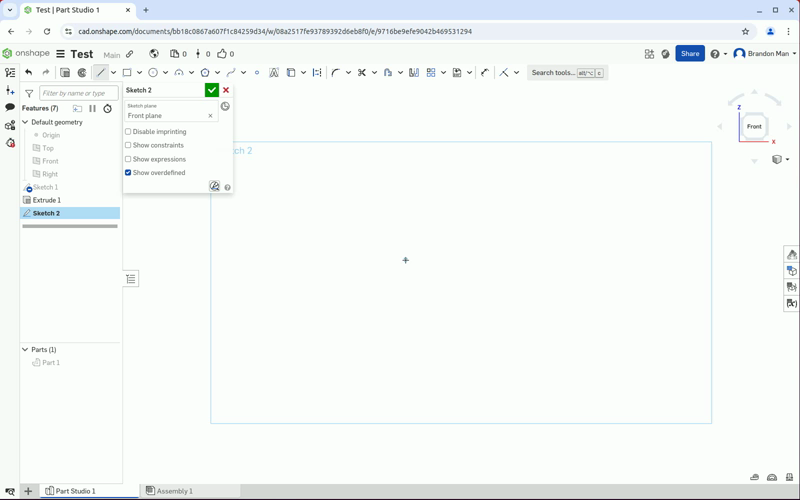
key_down(shift)
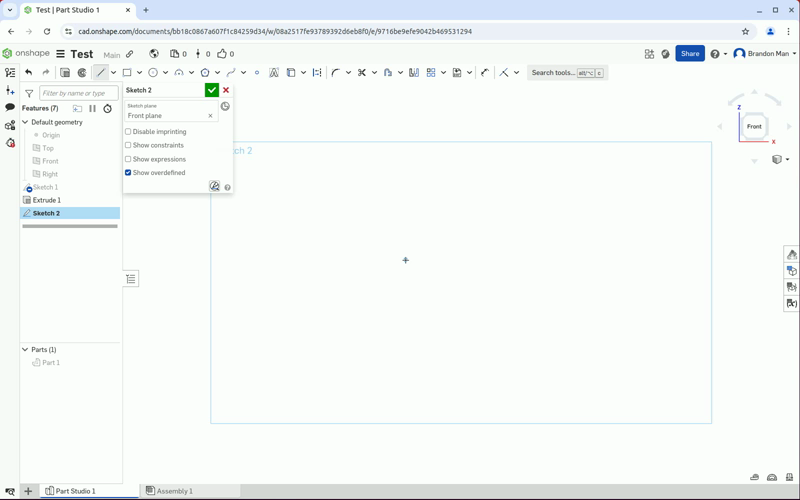
mouse_move(543, 259)
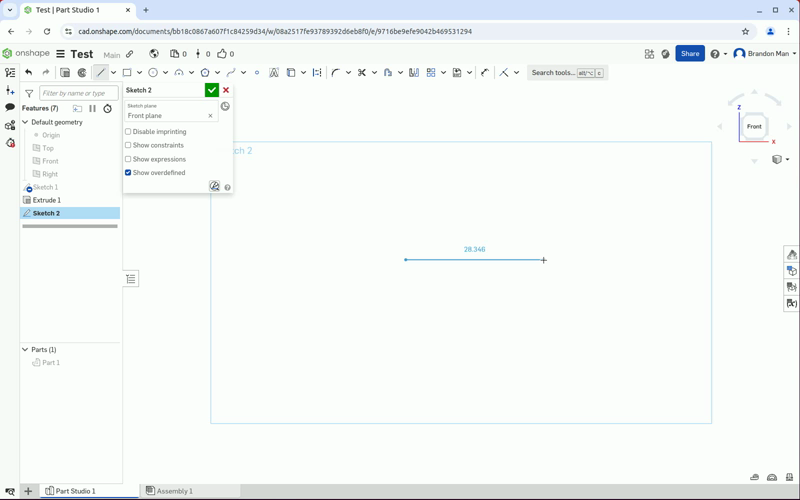
click(543, 259)
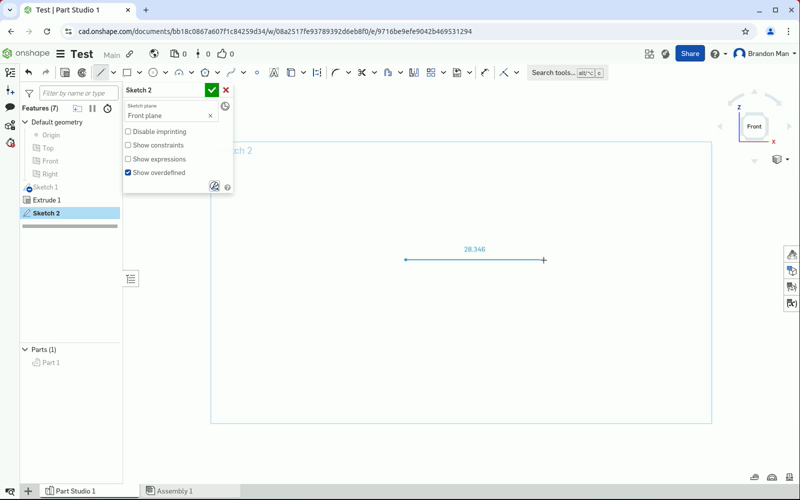
key_up(shift)
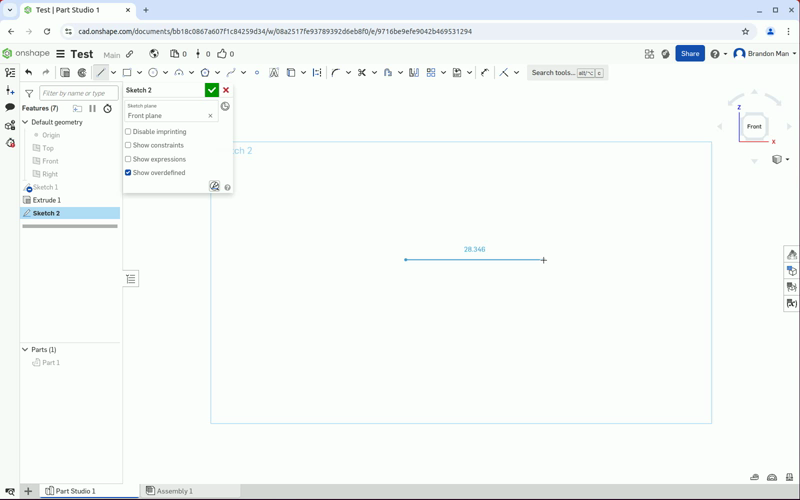
key_down(shift)
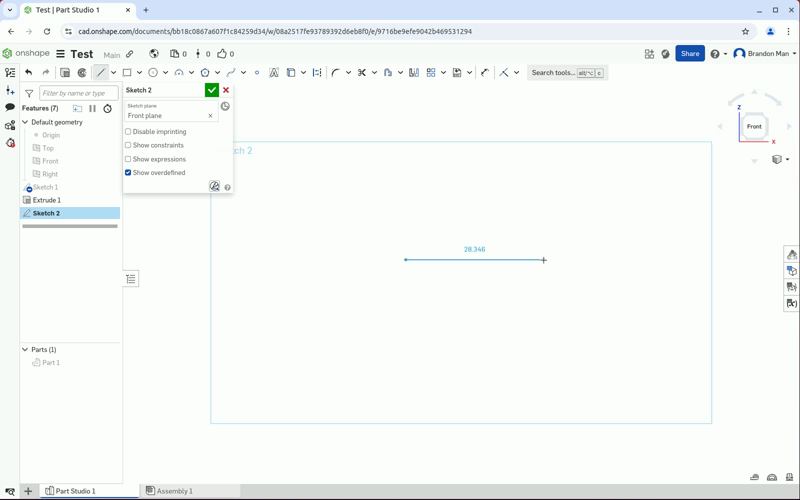
mouse_move(543, 192)
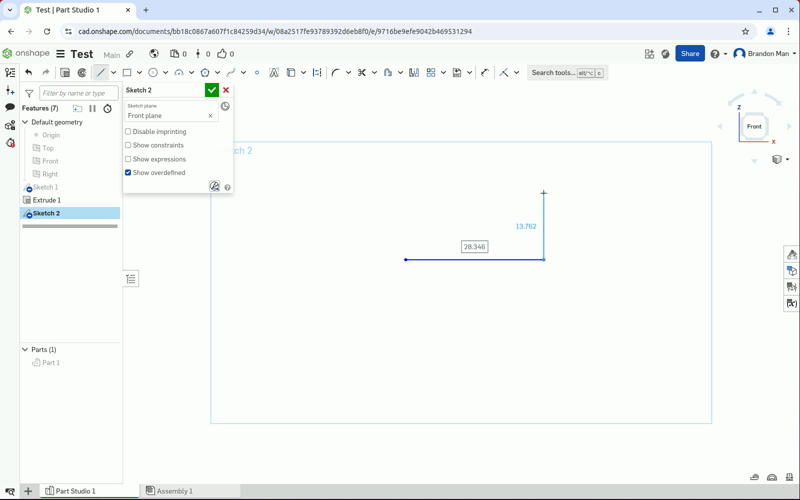
click(543, 192)
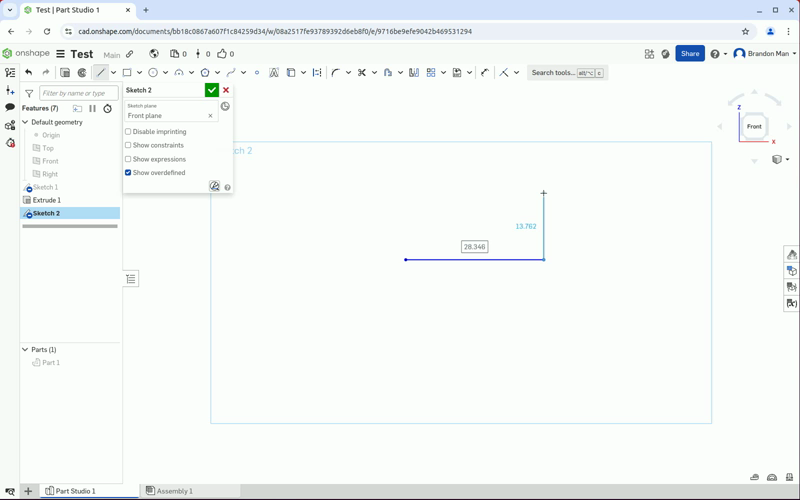
key_up(shift)
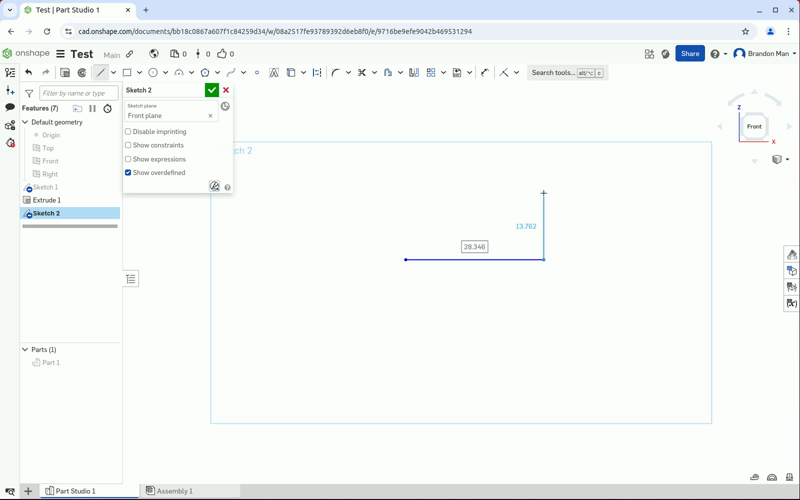
key_down(shift)
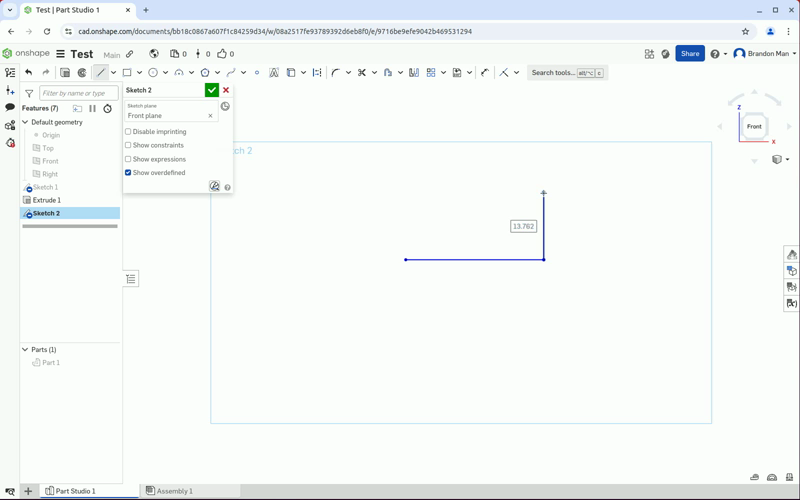
mouse_move(405, 192)
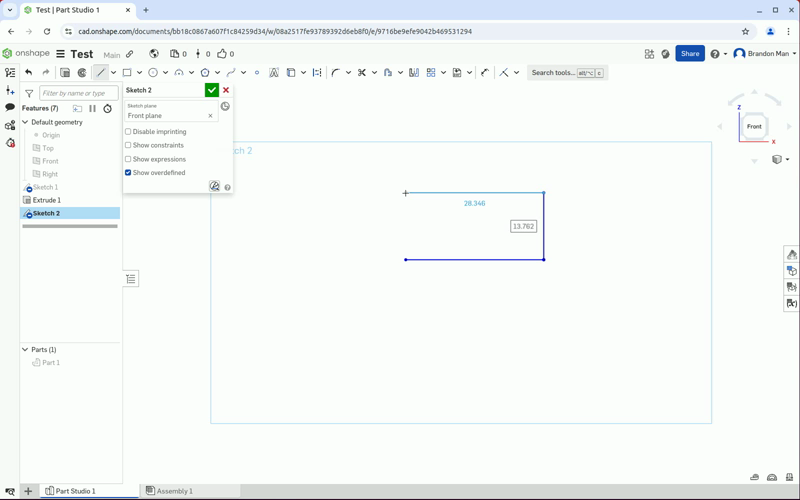
click(405, 192)
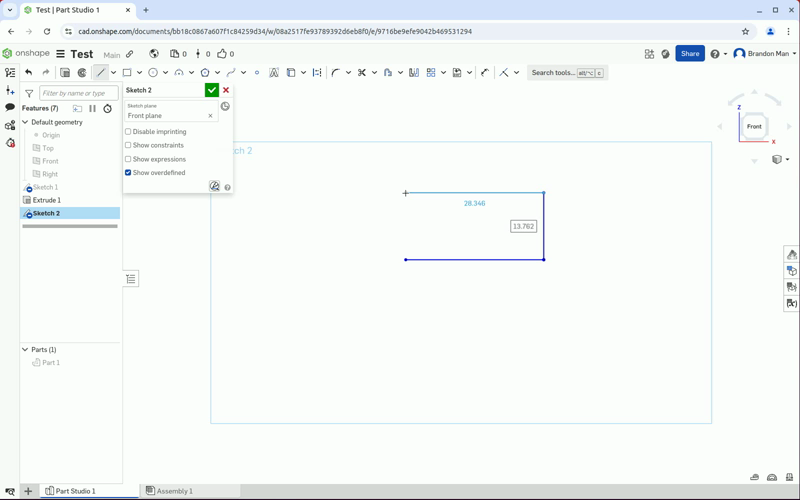
key_up(shift)
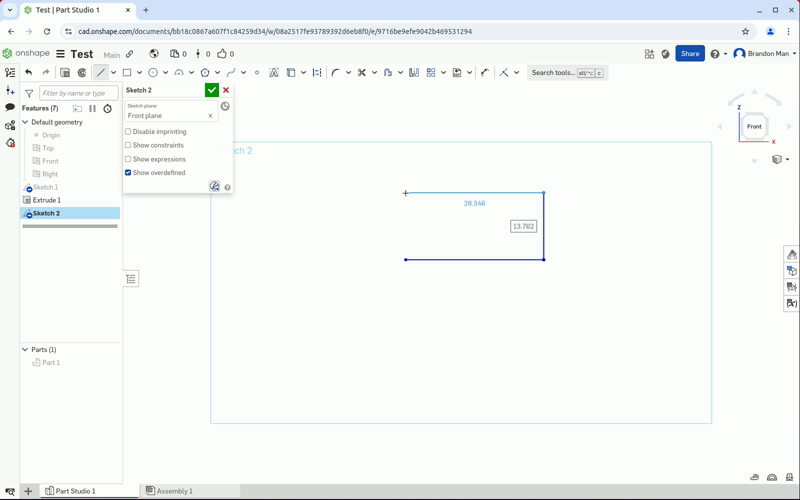
key_down(shift)
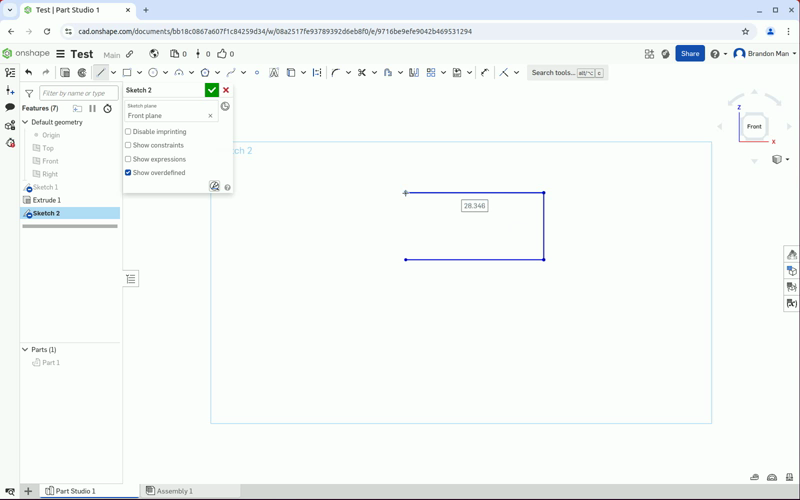
mouse_move(405, 259)
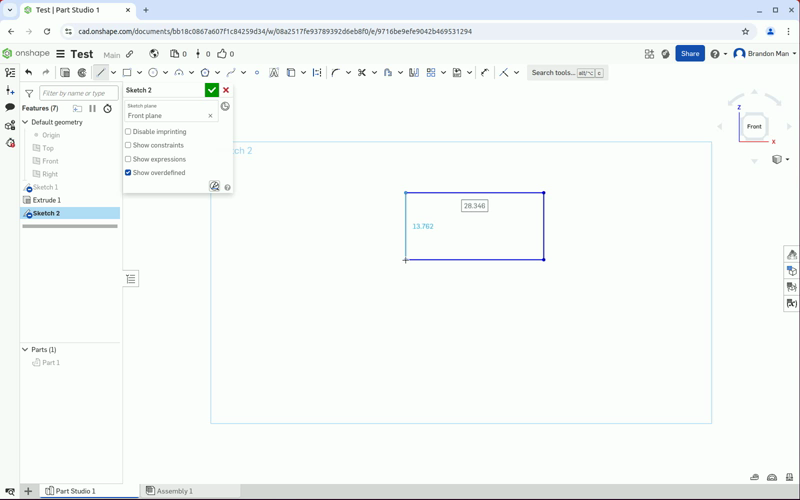
key_up(shift)
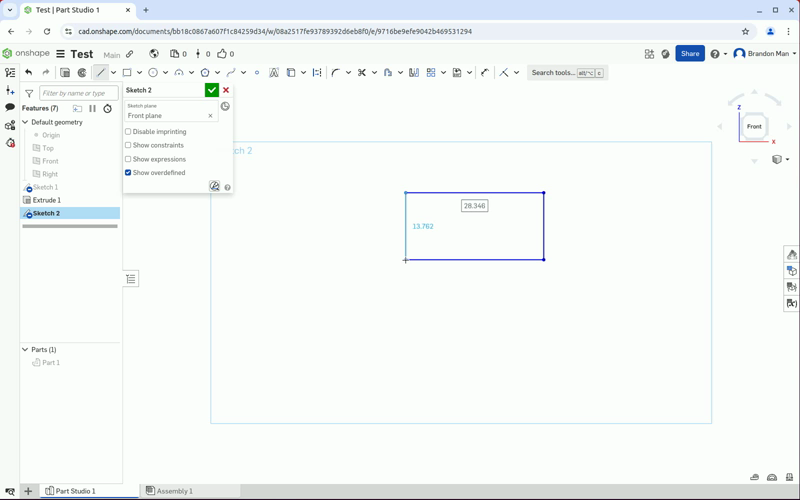
click(405, 259)
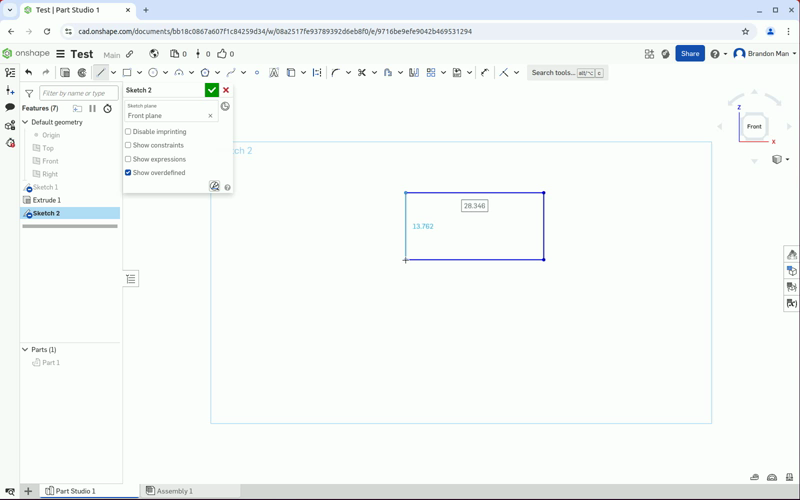
key(esc)
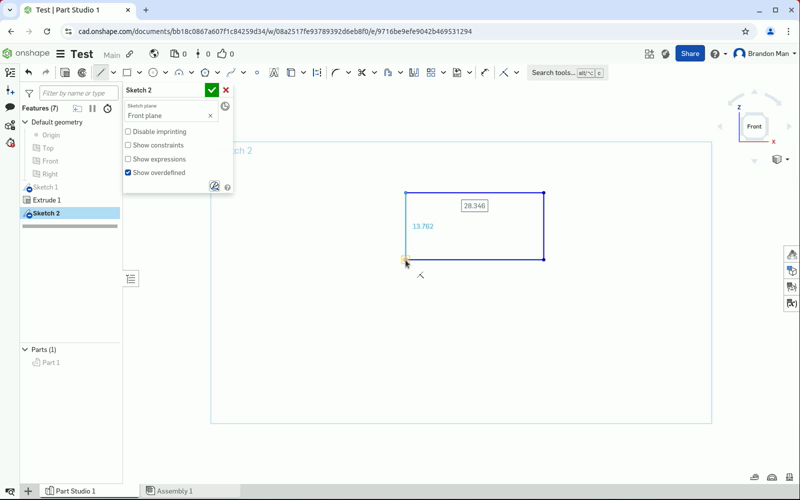
key(c)
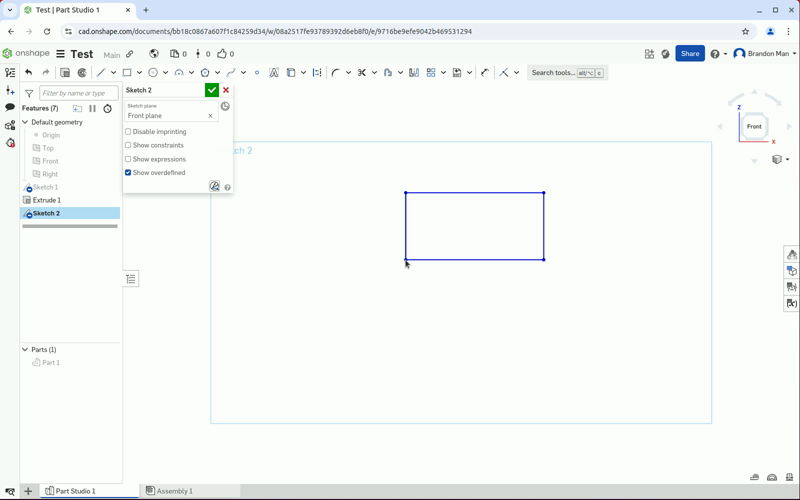
key_down(shift)
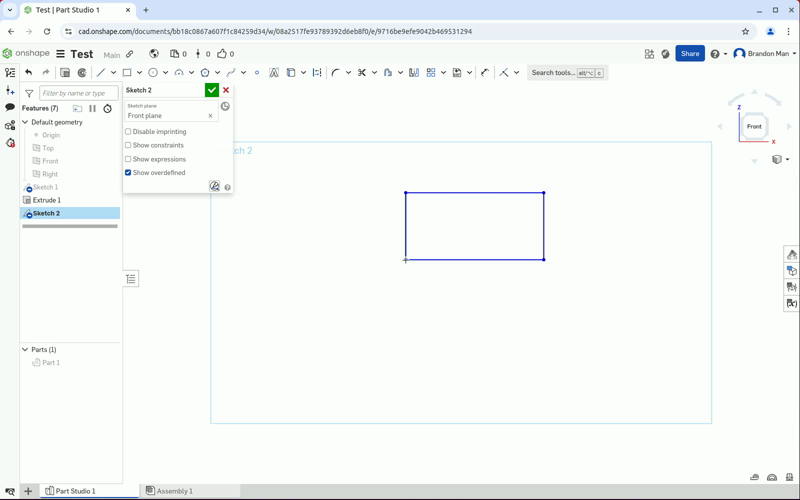
mouse_move(475, 220)
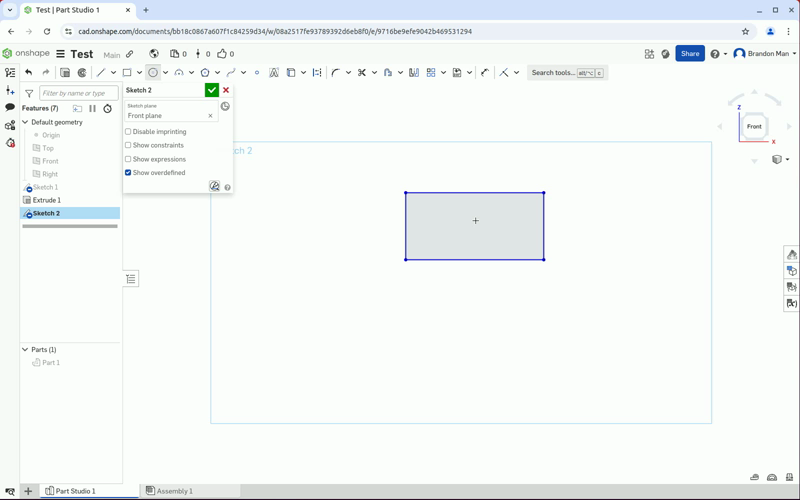
click(475, 220)
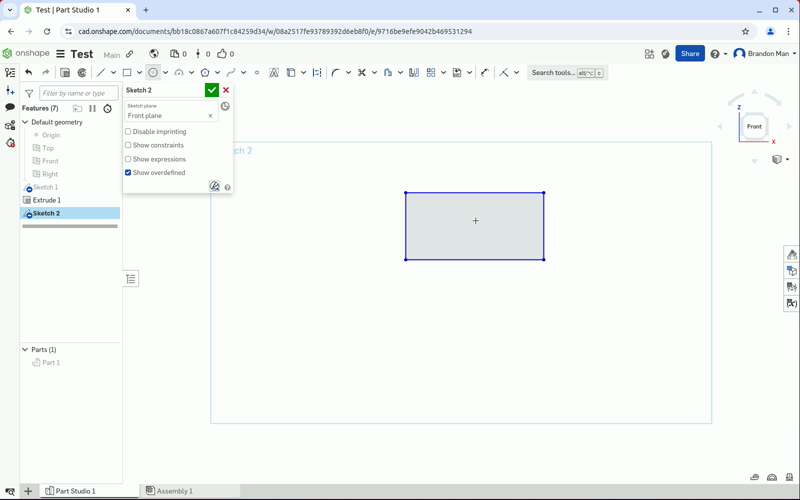
key_up(shift)
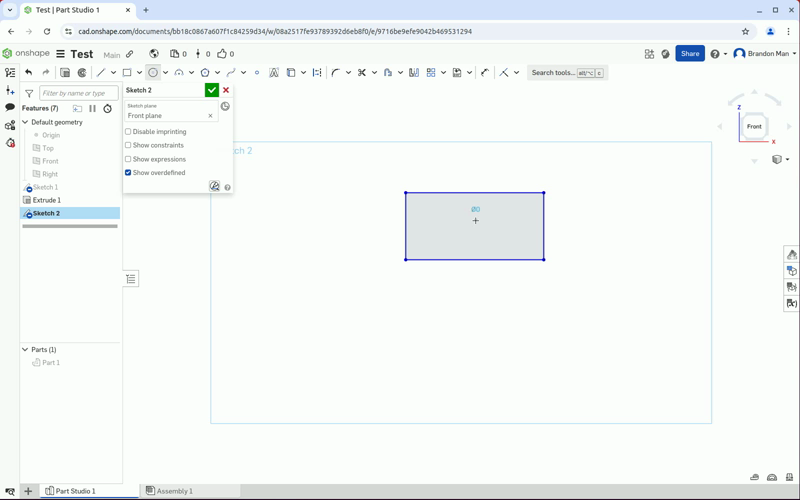
mouse_move(492, 220)
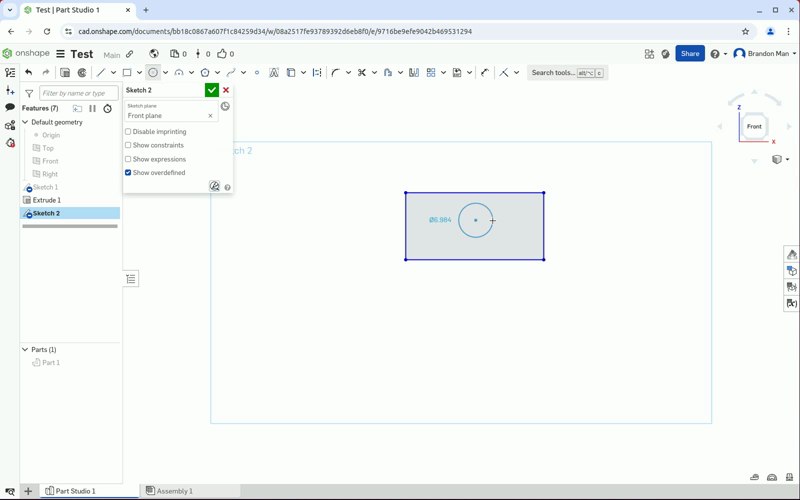
click(492, 220)
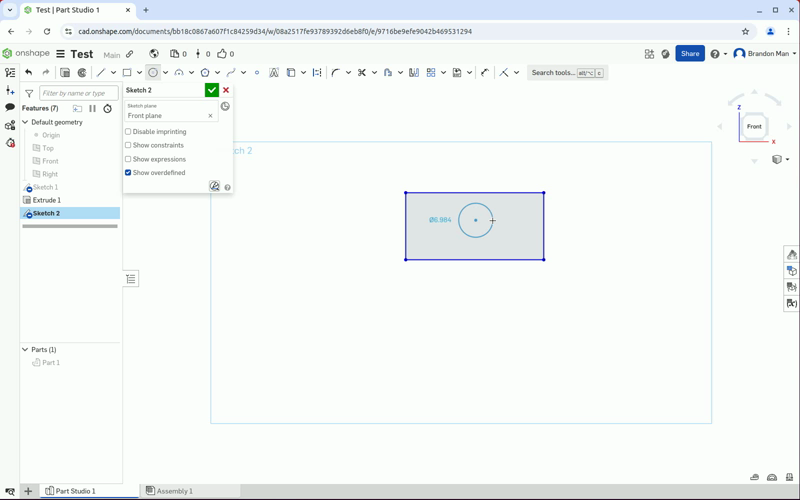
key(esc)
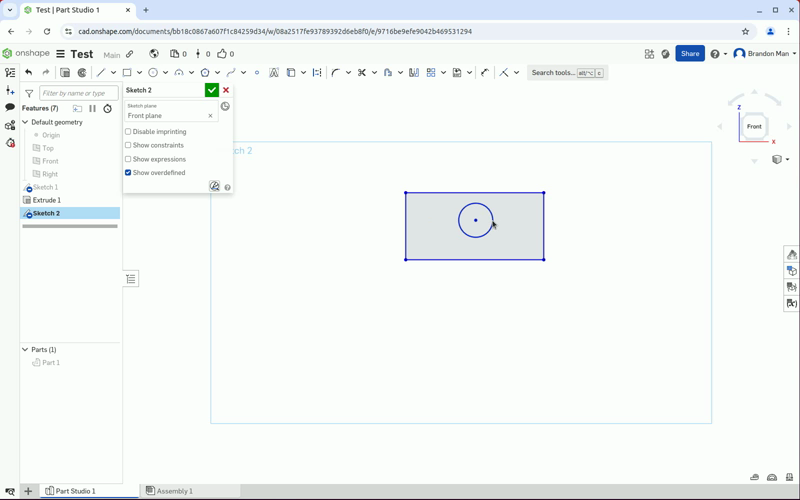
mouse_move(414, 208)
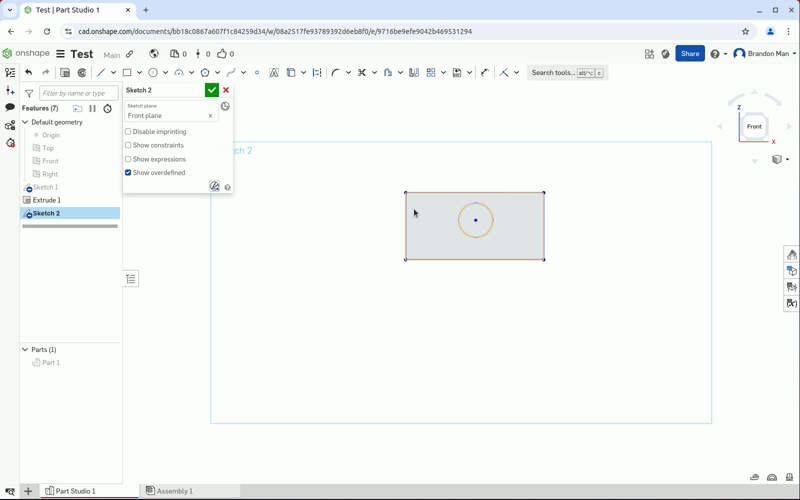
click(414, 208)
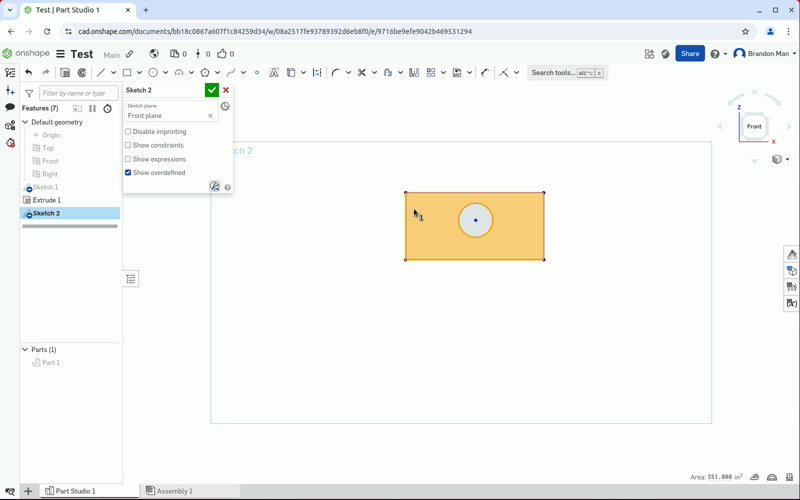
mouse_move(73, 352)
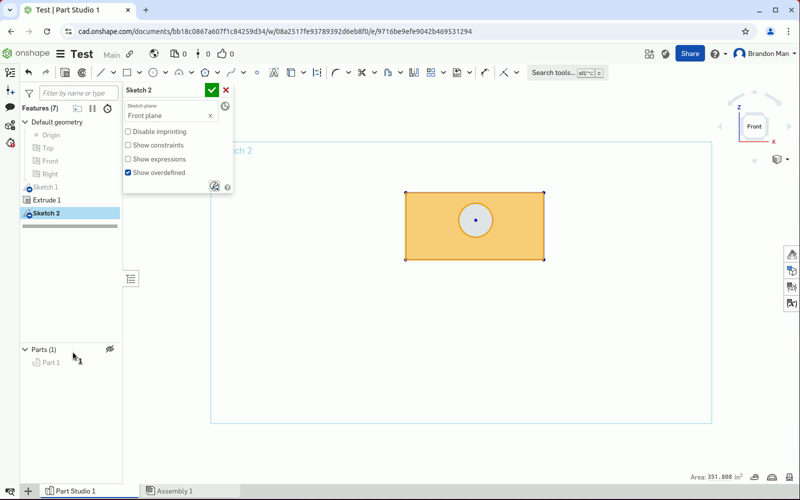
key(shift+y)
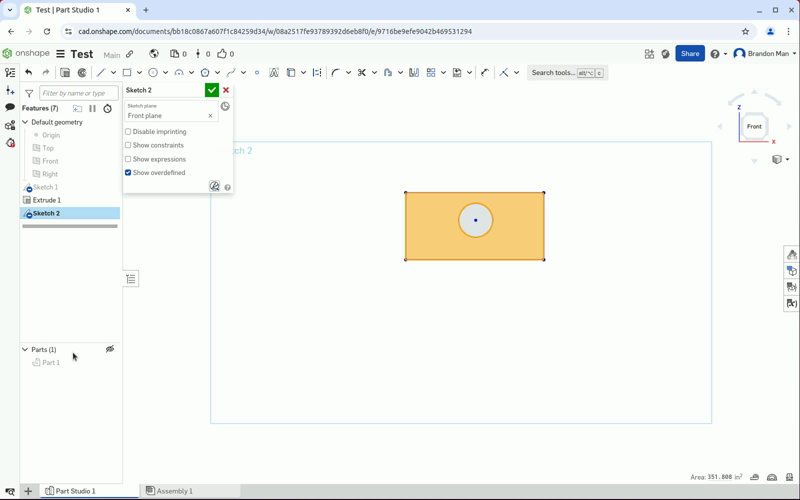
key(shift+e)
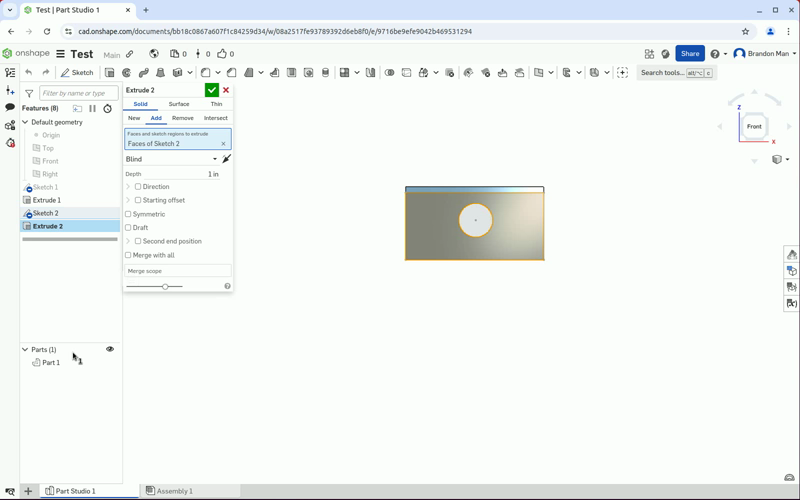
mouse_move(143, 106)
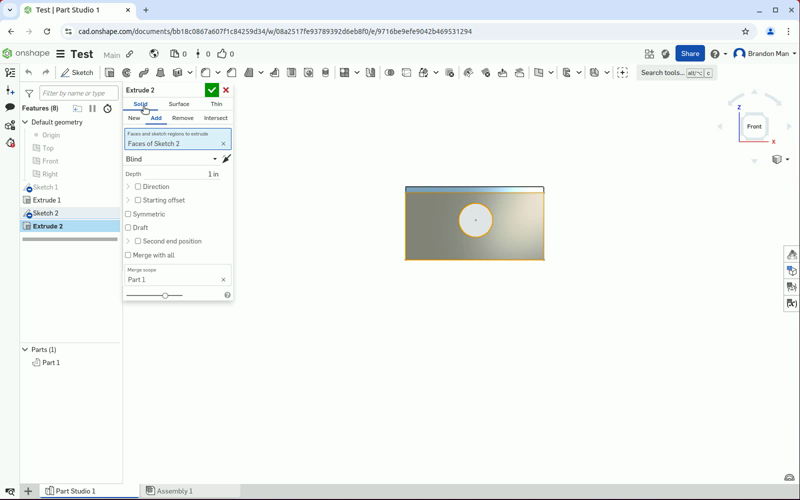
click(143, 106)
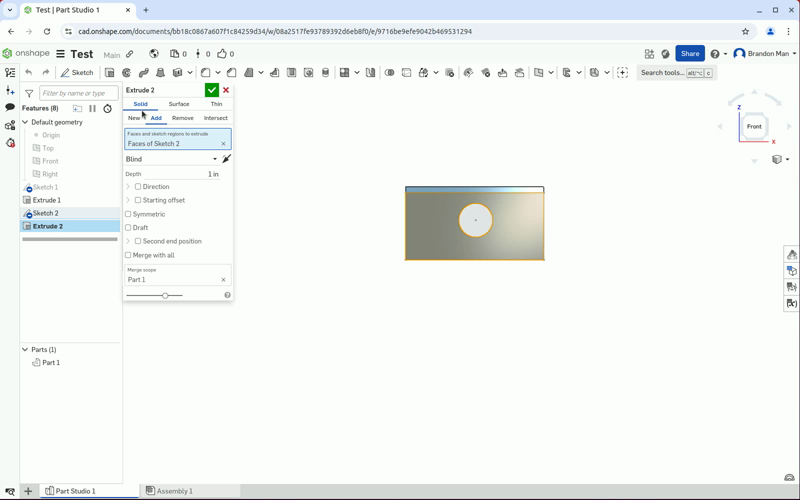
mouse_move(137, 120)
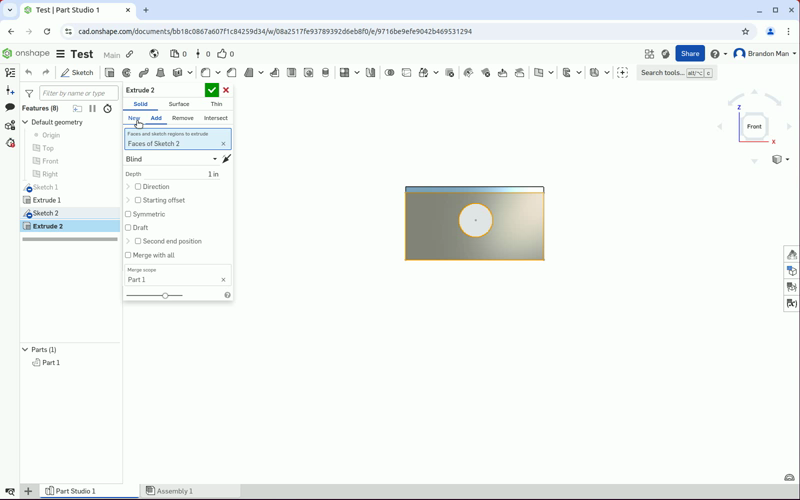
click(137, 120)
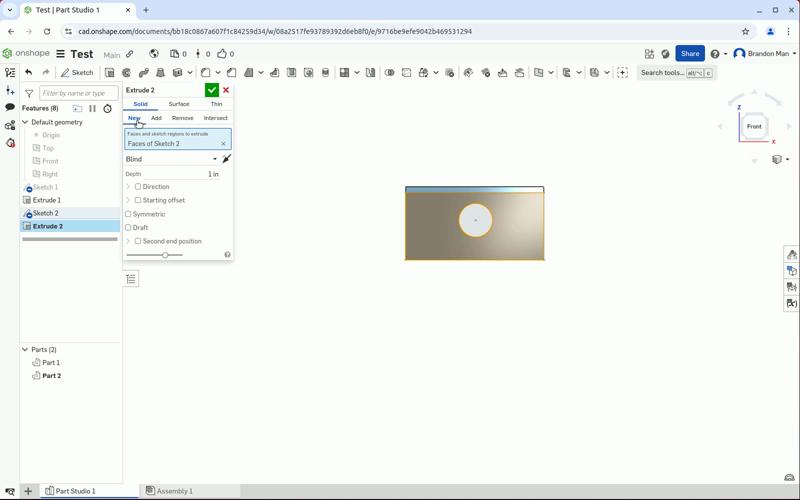
key(tab, 4)
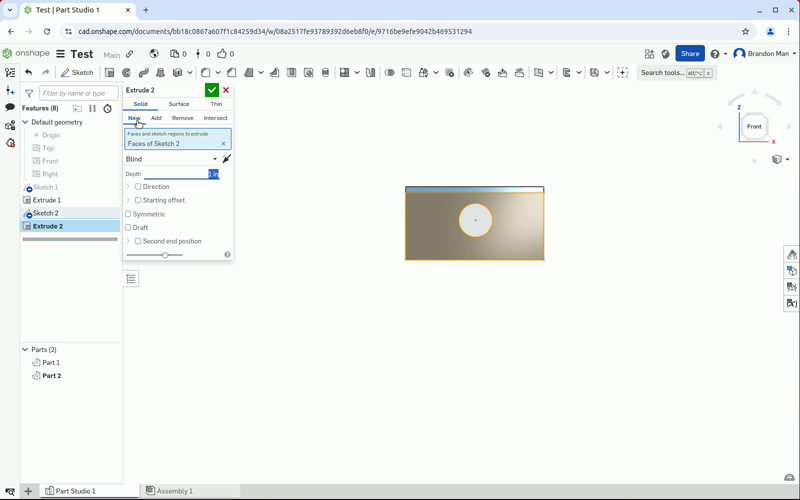
text(3.37)
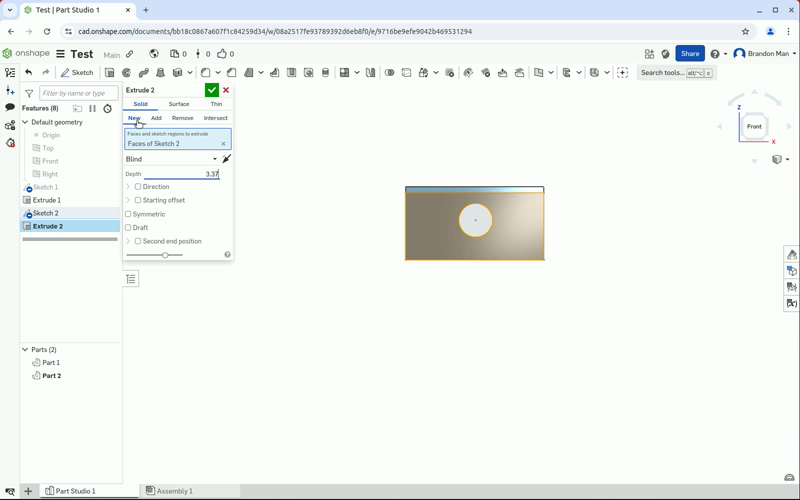
key(enter)
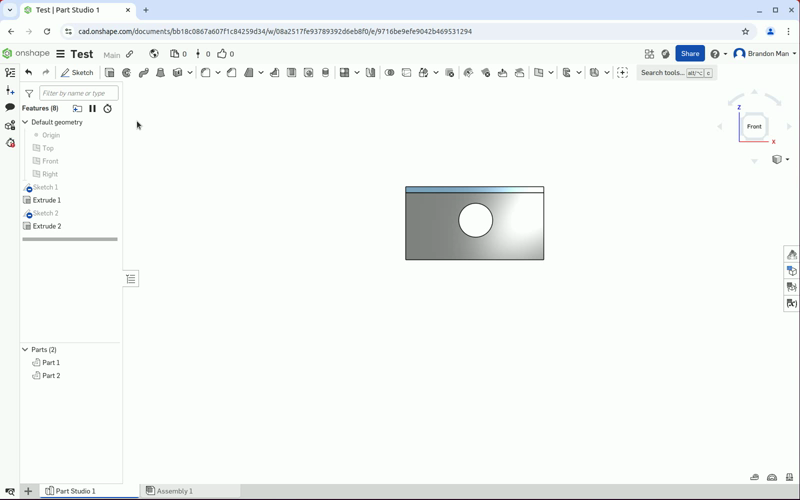
key(shift+h)
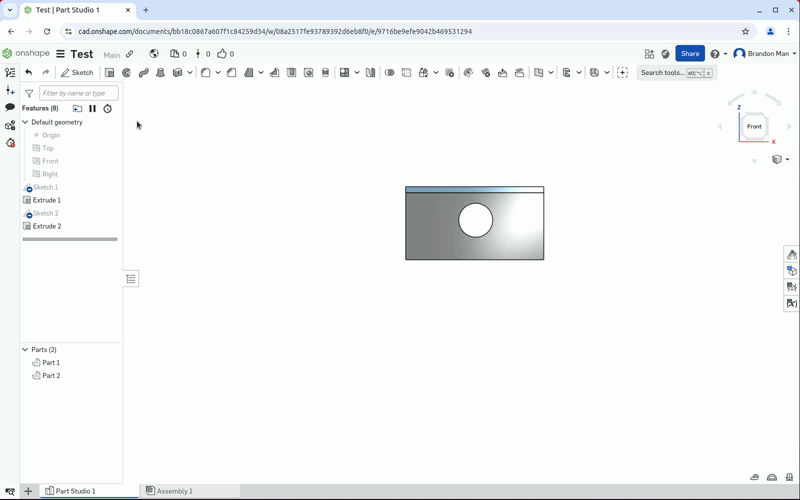
key(shift+h)
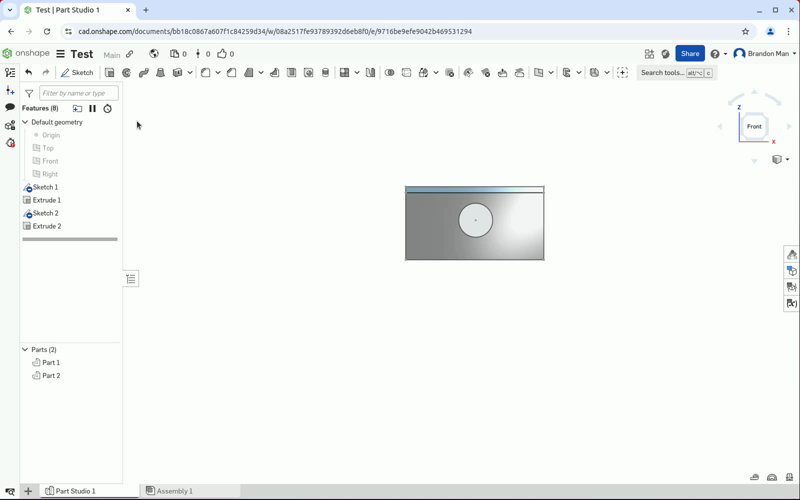
key(shift+7)
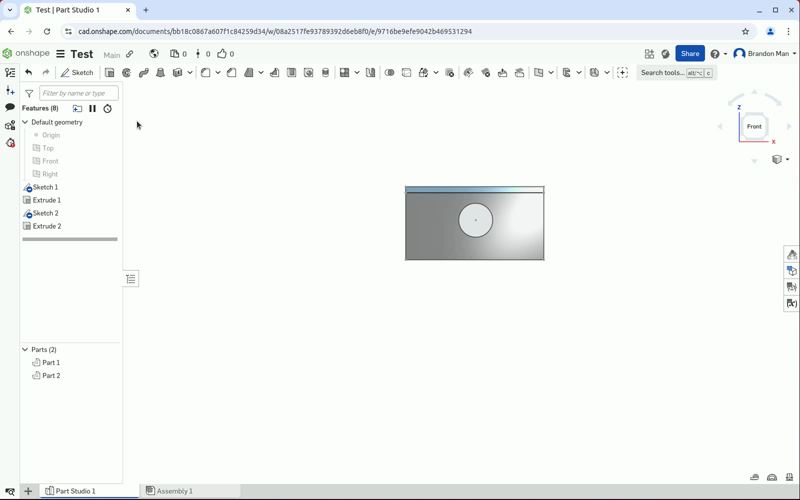
key(left, 2)
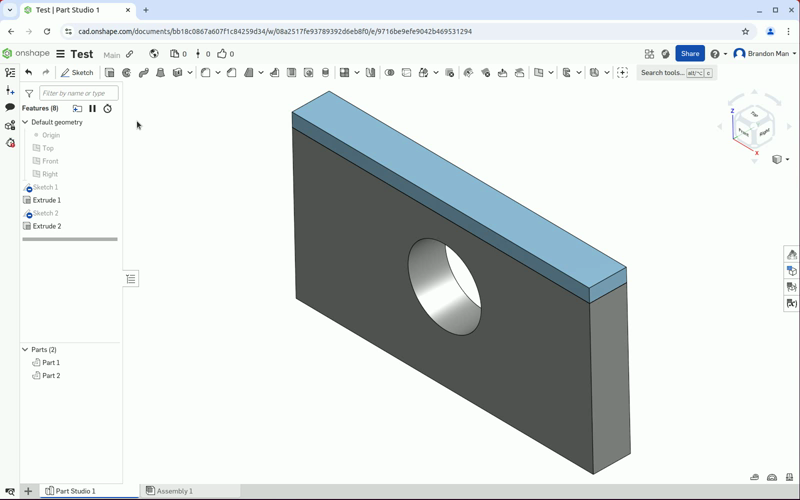
key(down, 2)
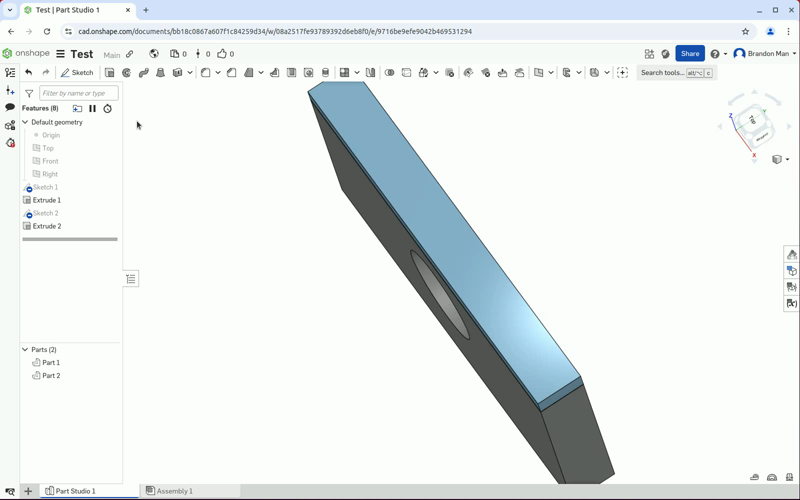
key(up, 2)
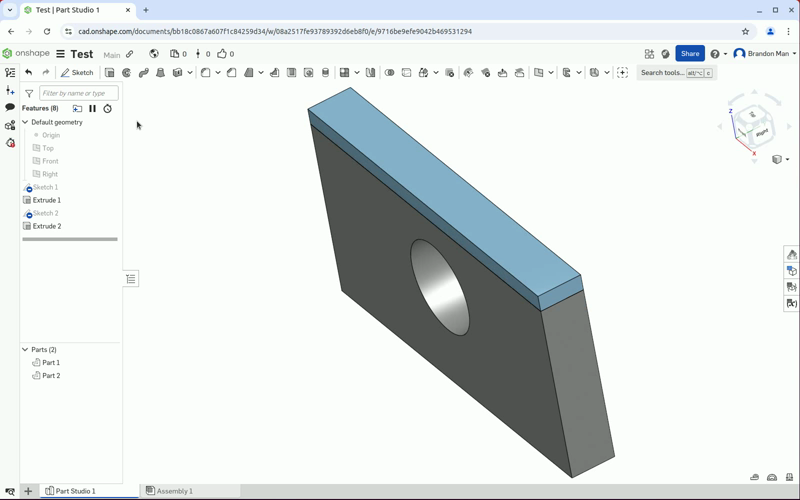
key(right, 2)
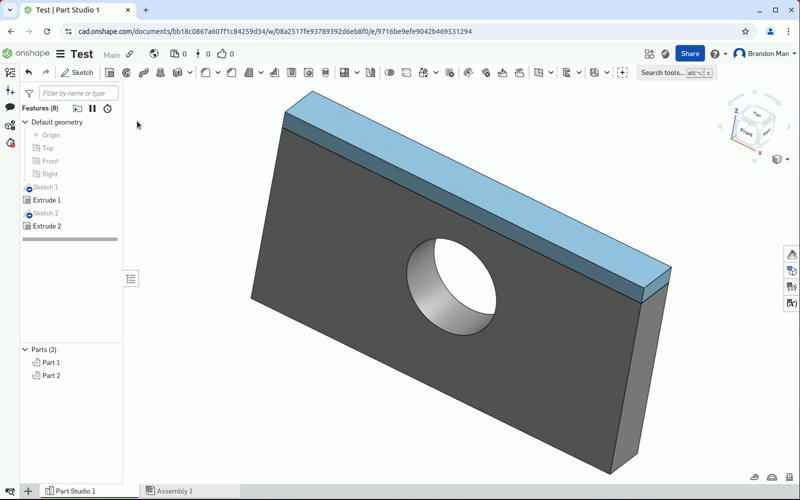
mouse_move(73, 189)
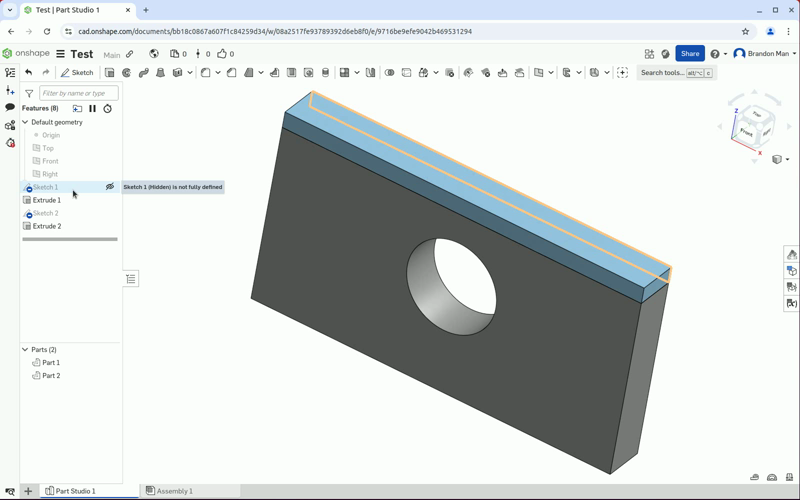
click(73, 189)